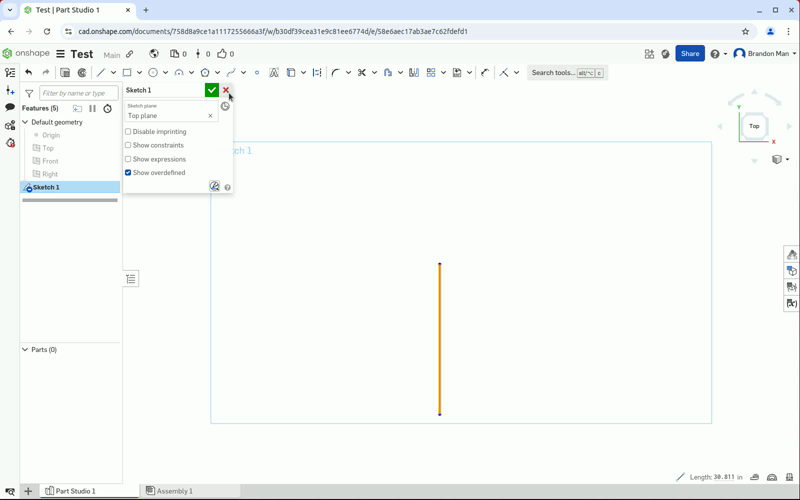
key(shift+h)
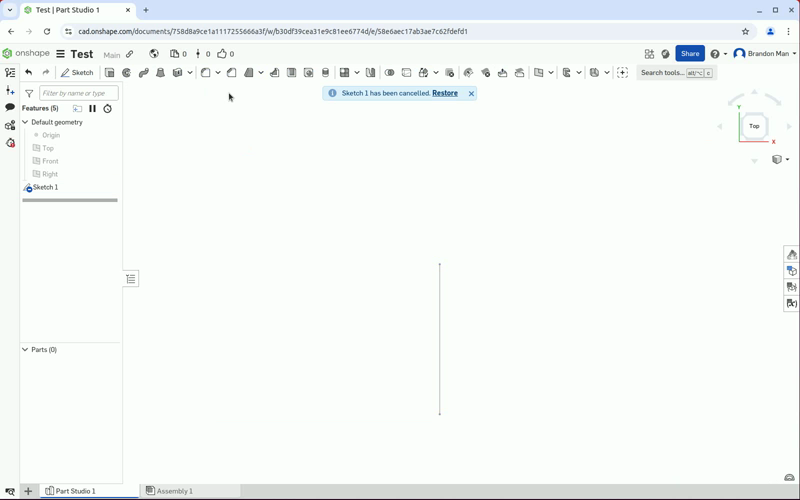
key(shift+s)
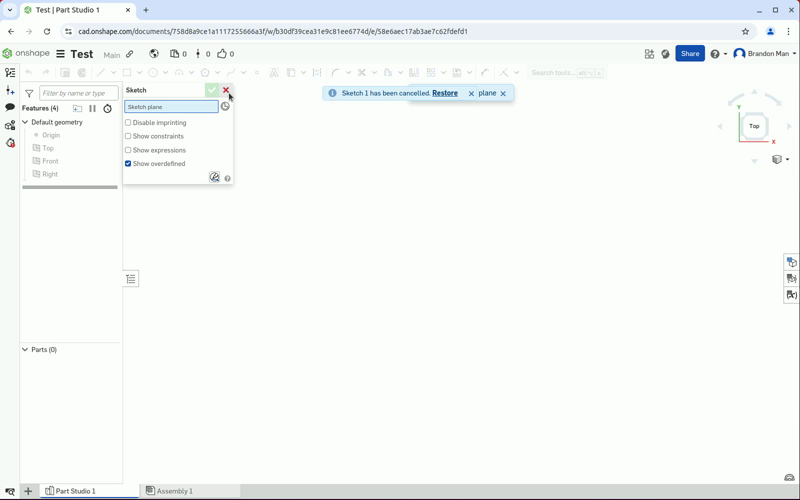
mouse_move(73, 150)
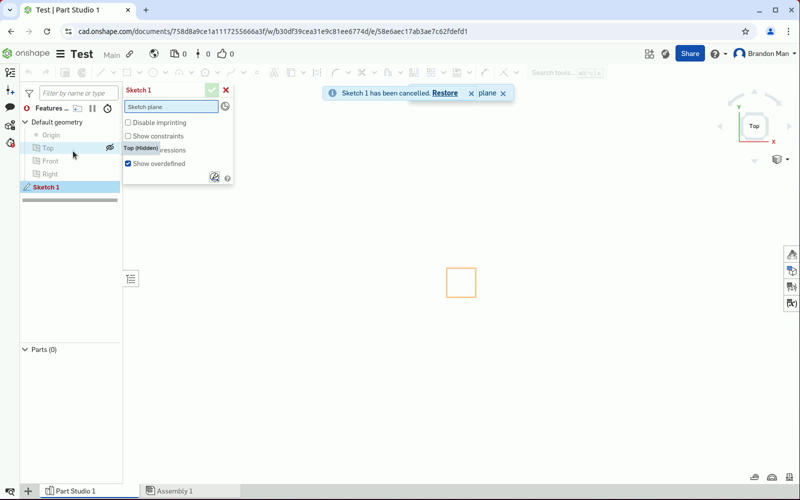
click(73, 150)
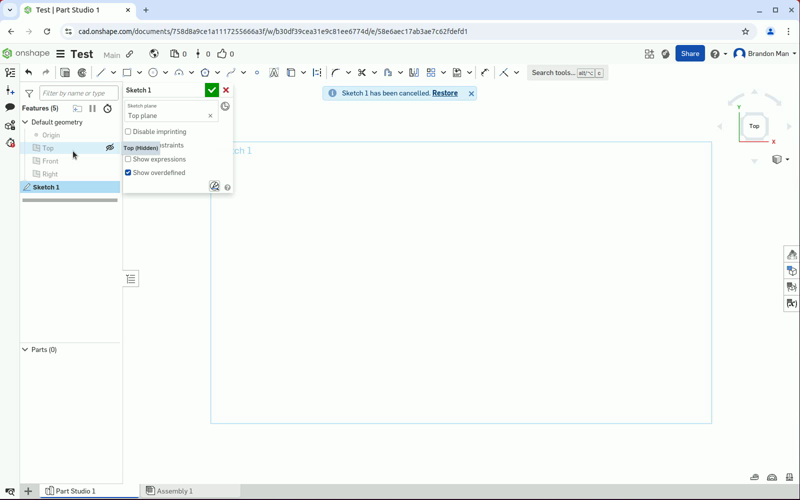
mouse_move(73, 352)
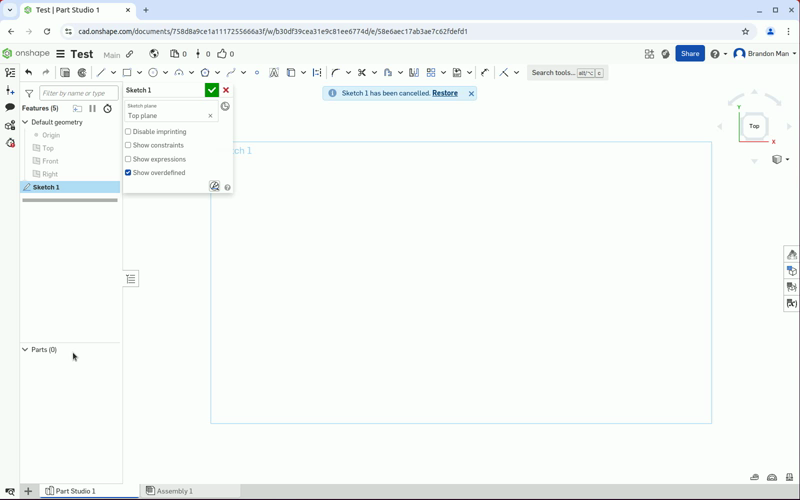
key(y)
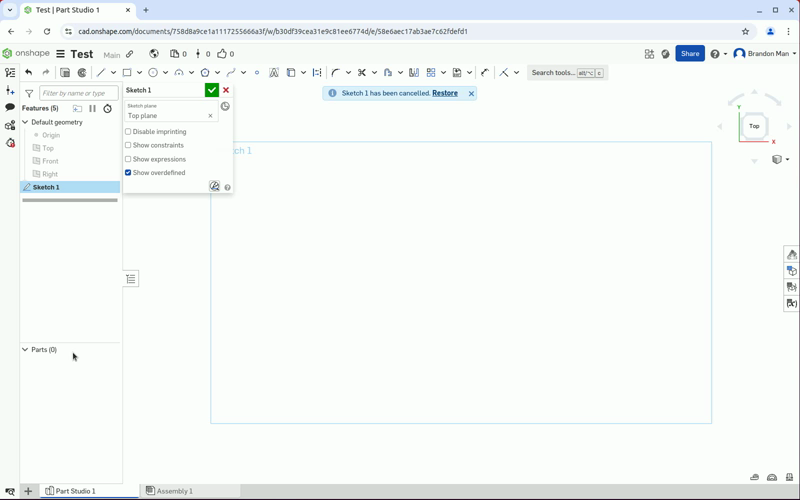
key(c)
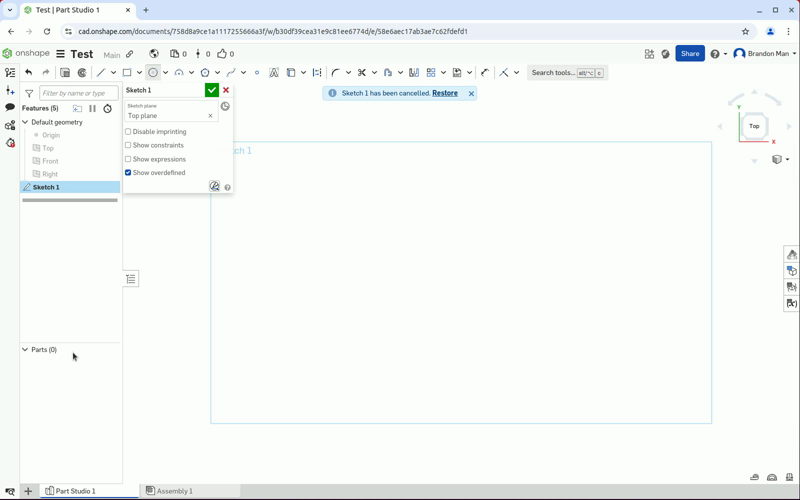
key_down(shift)
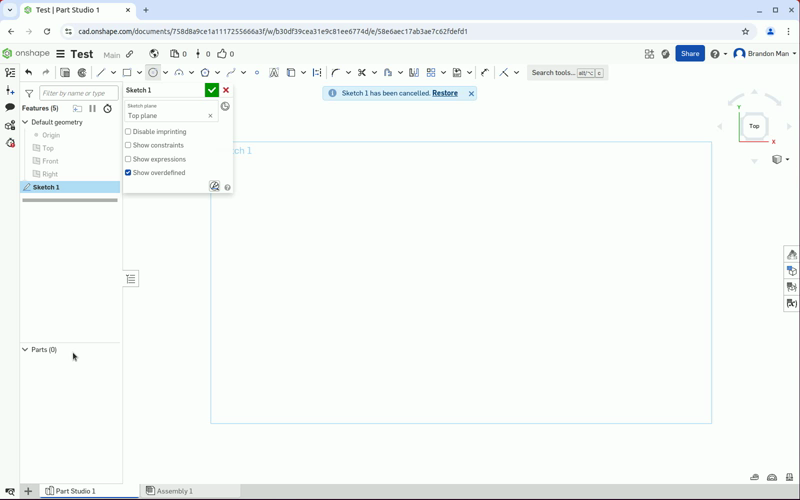
mouse_move(461, 282)
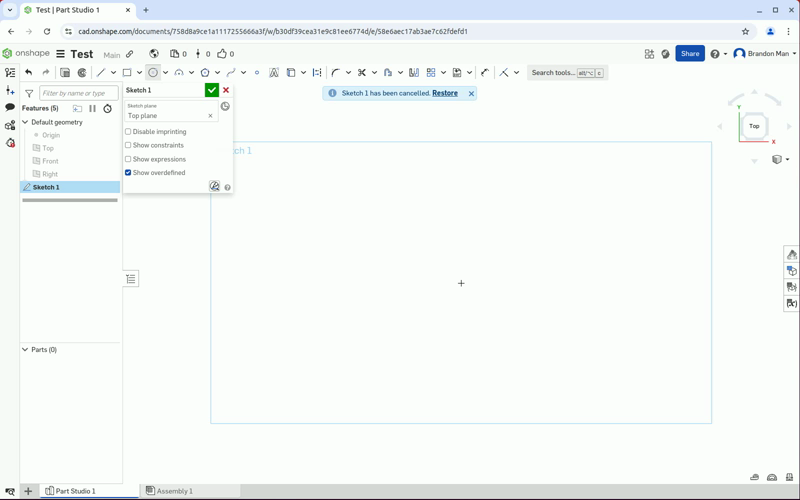
click(461, 282)
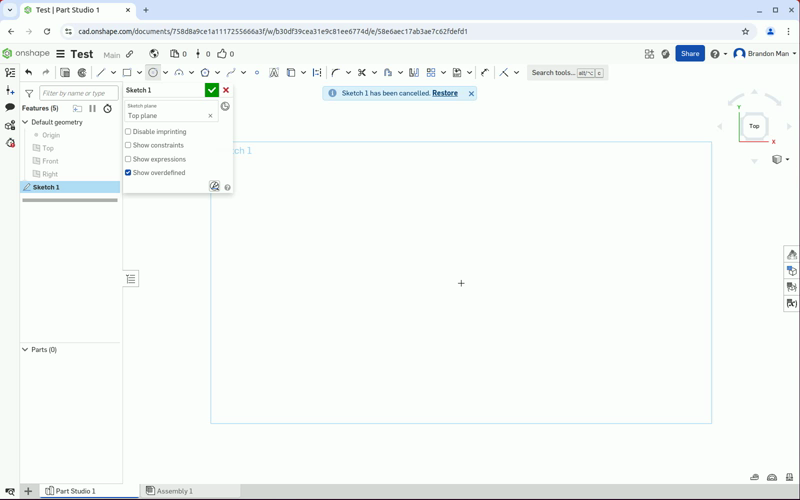
key_up(shift)
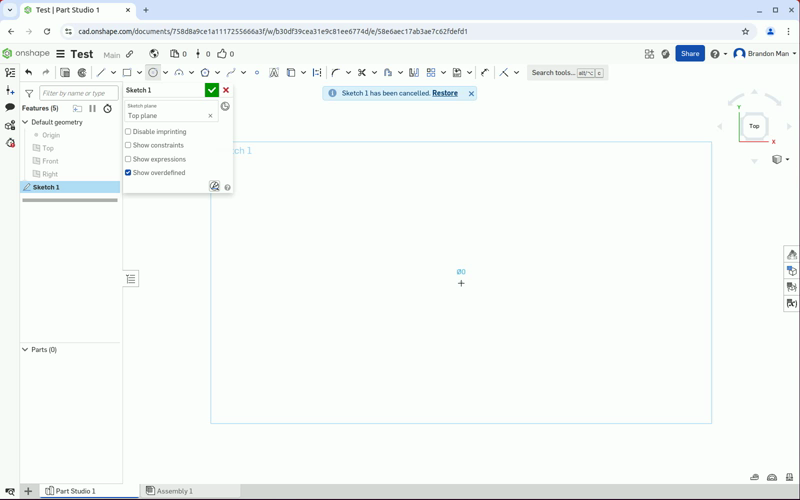
mouse_move(574, 282)
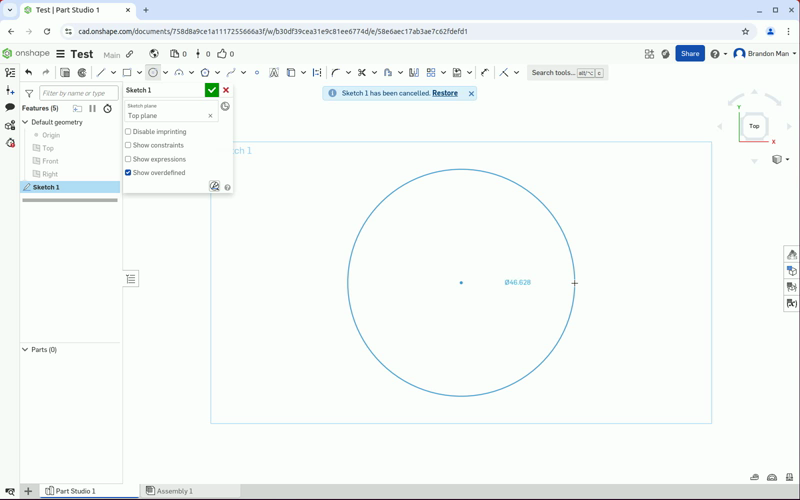
click(574, 282)
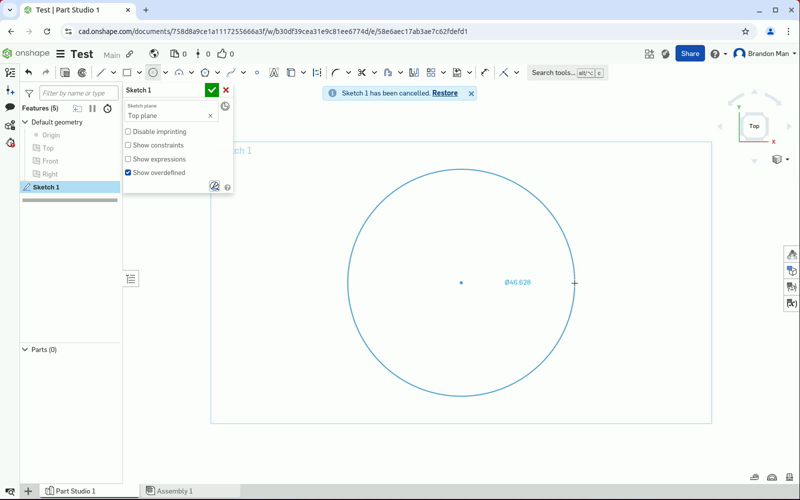
key(esc)
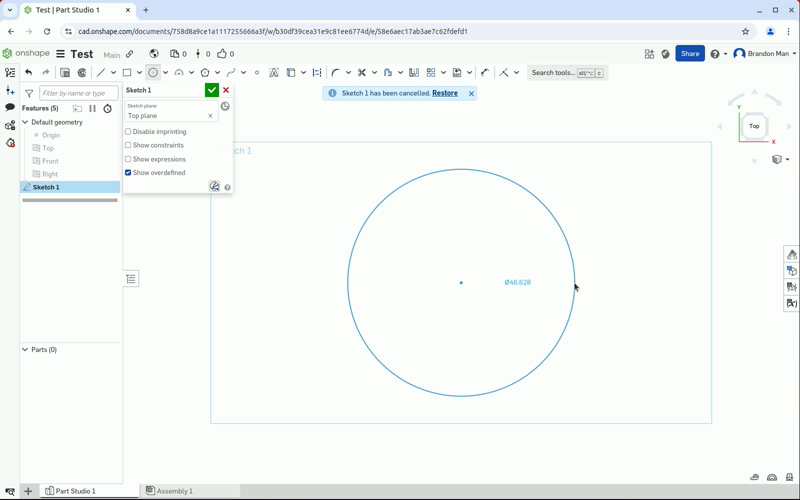
key(c)
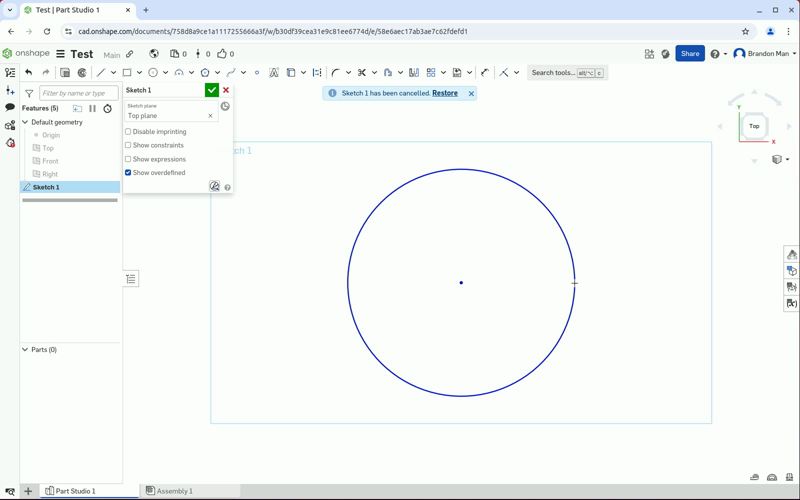
key_down(shift)
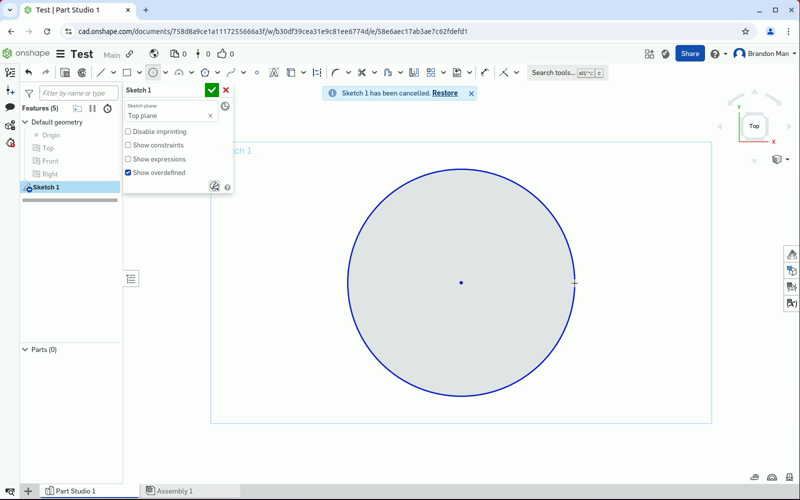
mouse_move(461, 282)
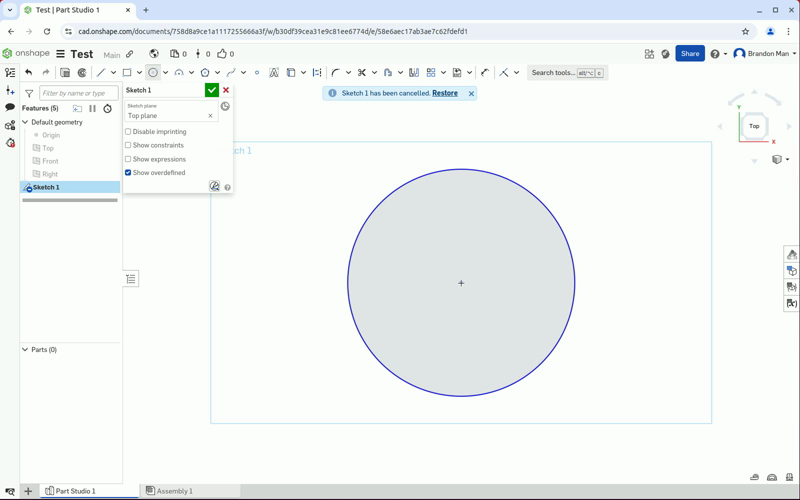
click(461, 282)
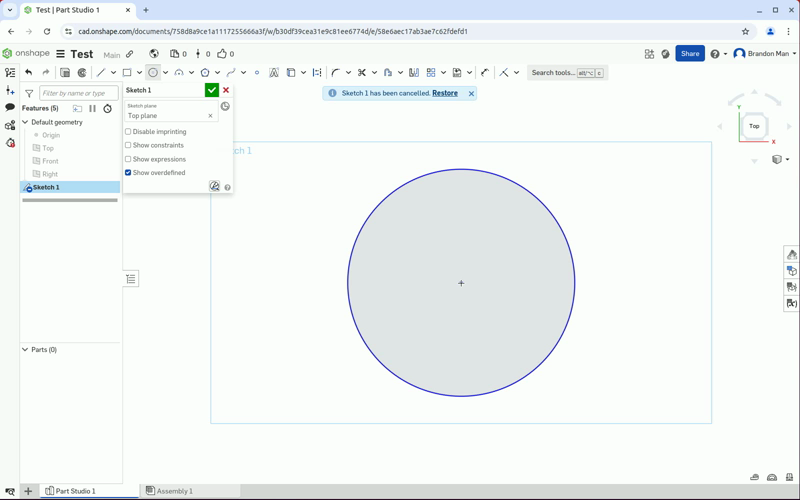
key_up(shift)
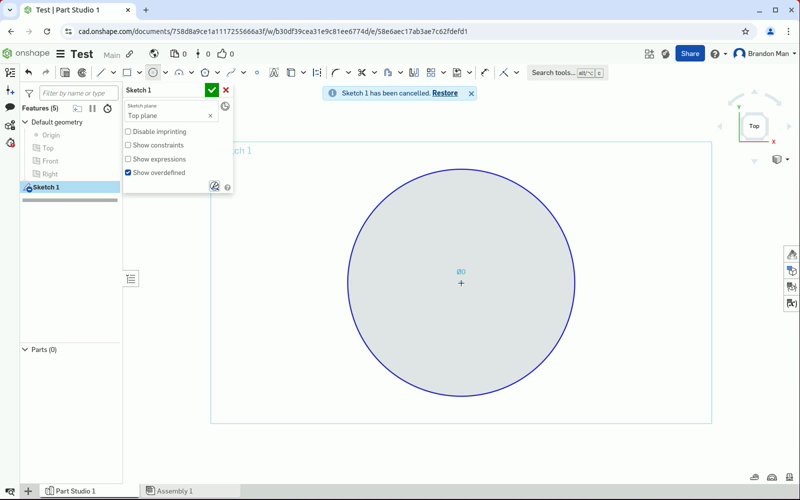
mouse_move(560, 282)
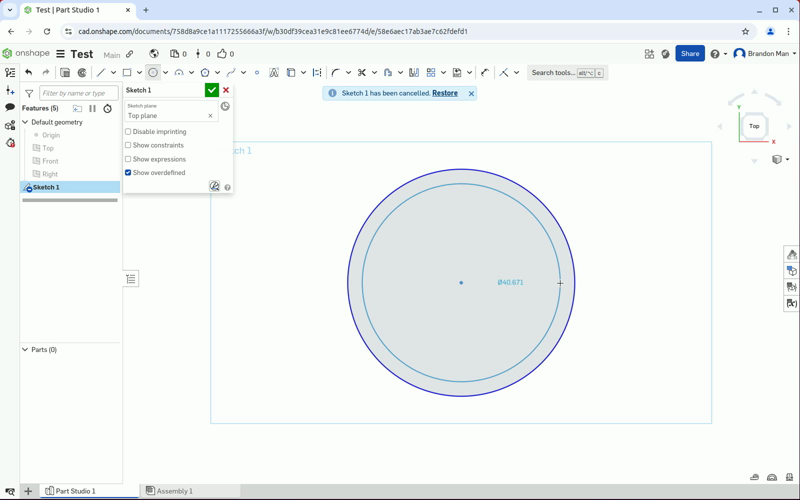
click(560, 282)
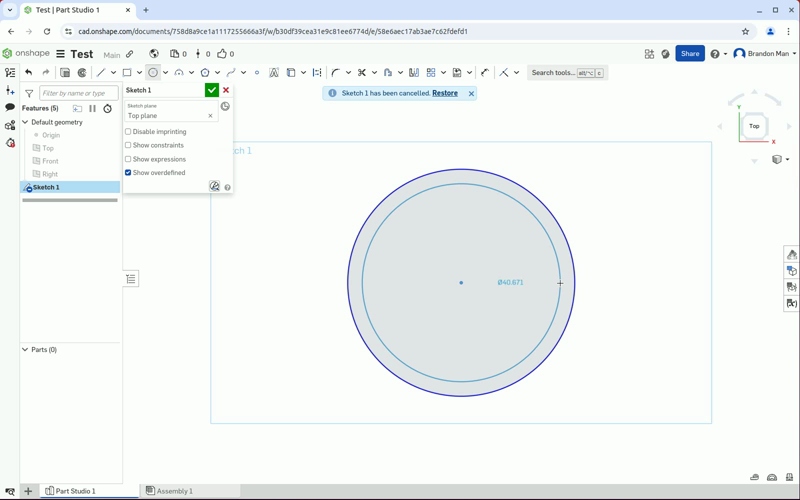
key(esc)
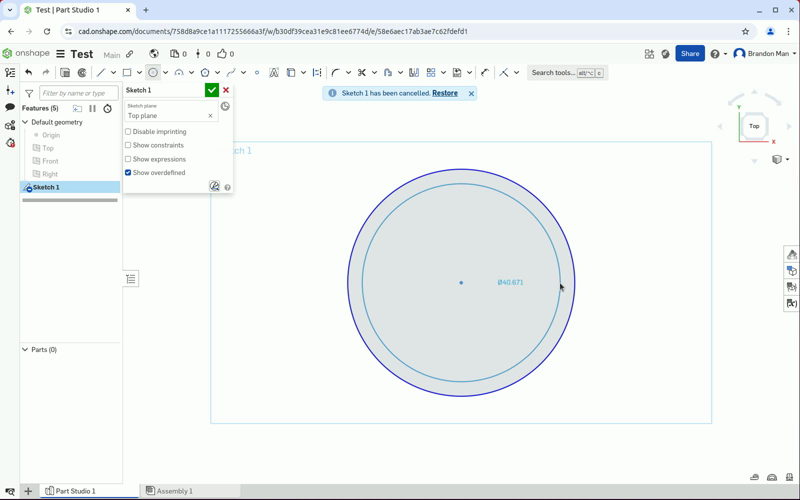
mouse_move(357, 265)
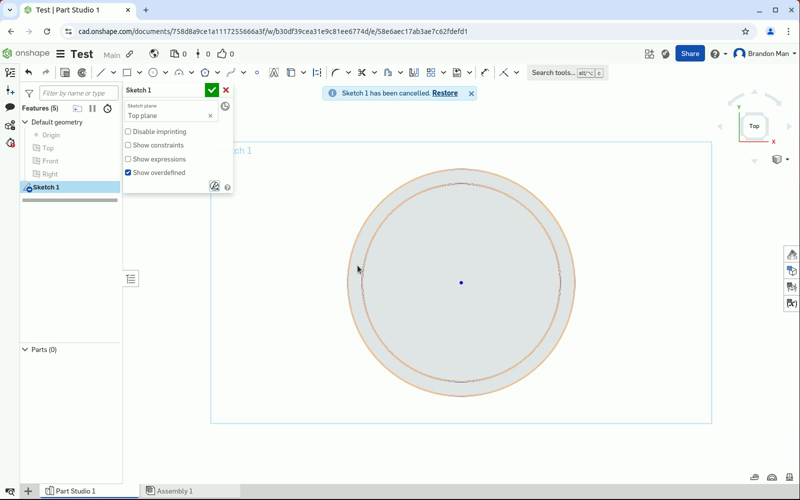
click(357, 265)
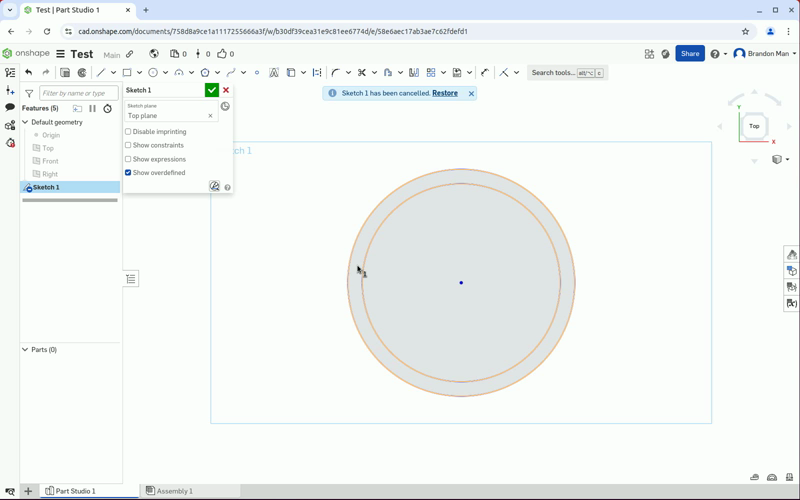
mouse_move(73, 352)
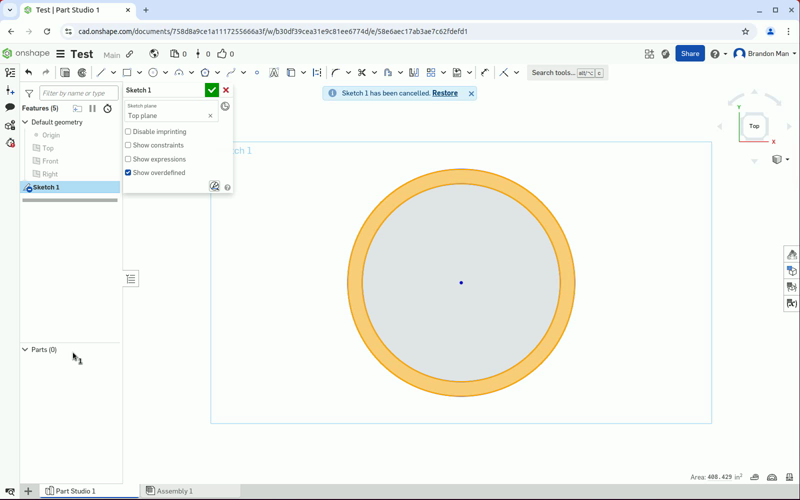
key(shift+y)
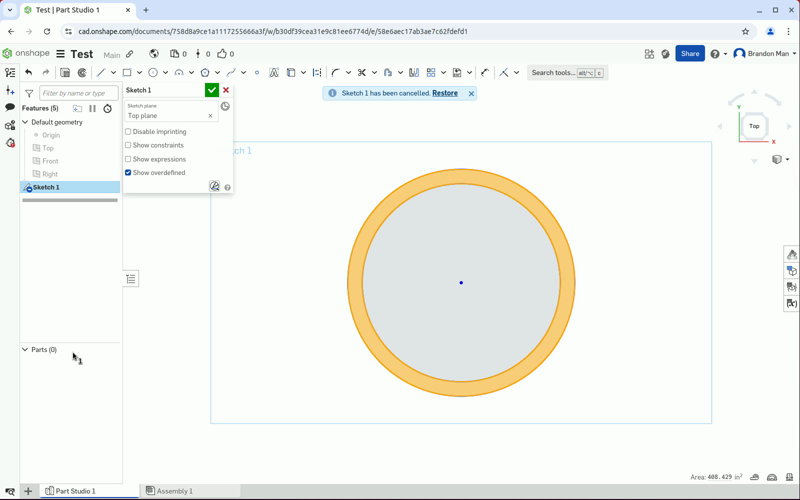
key(shift+e)
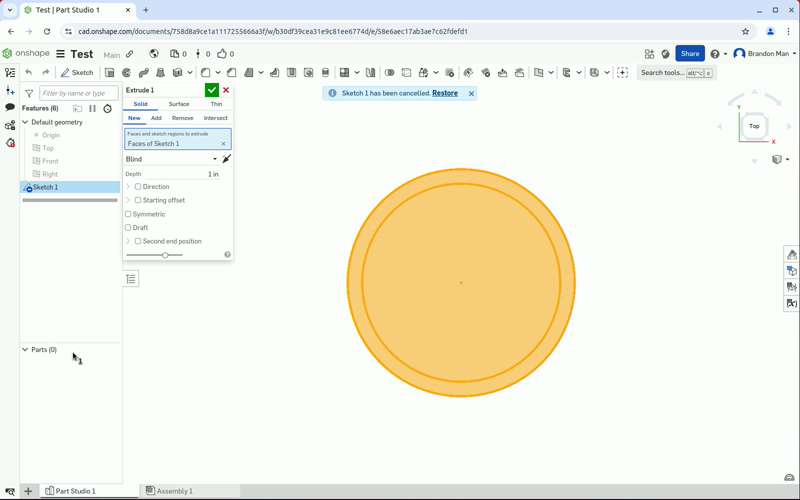
mouse_move(143, 106)
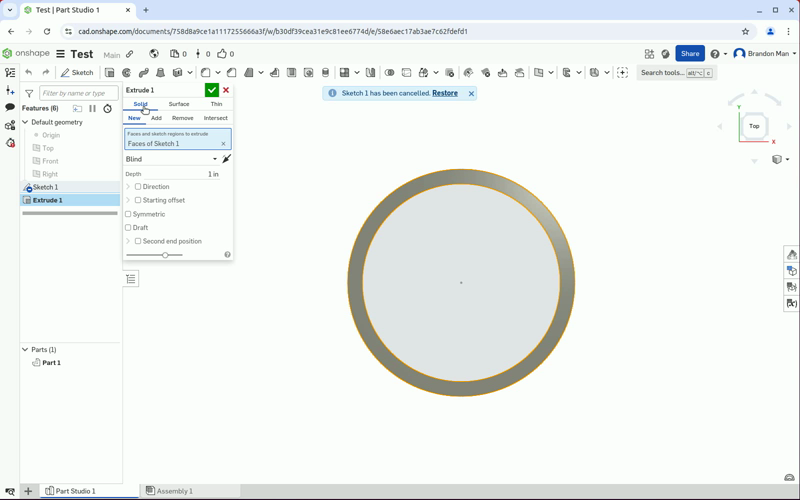
click(143, 106)
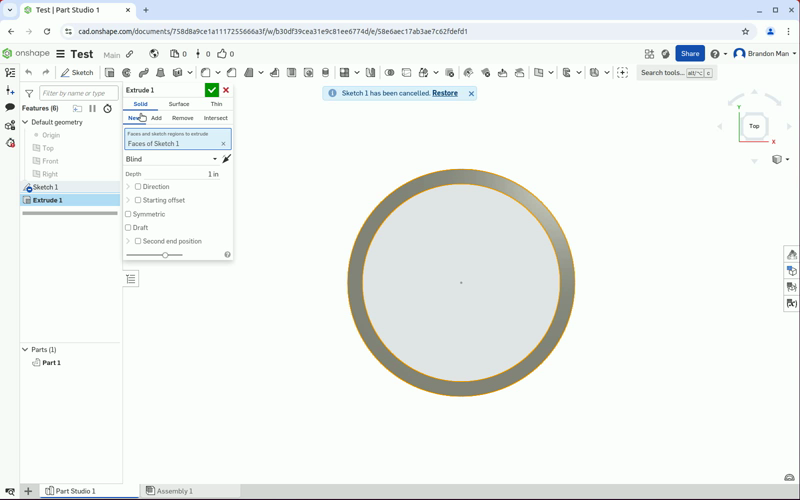
mouse_move(137, 120)
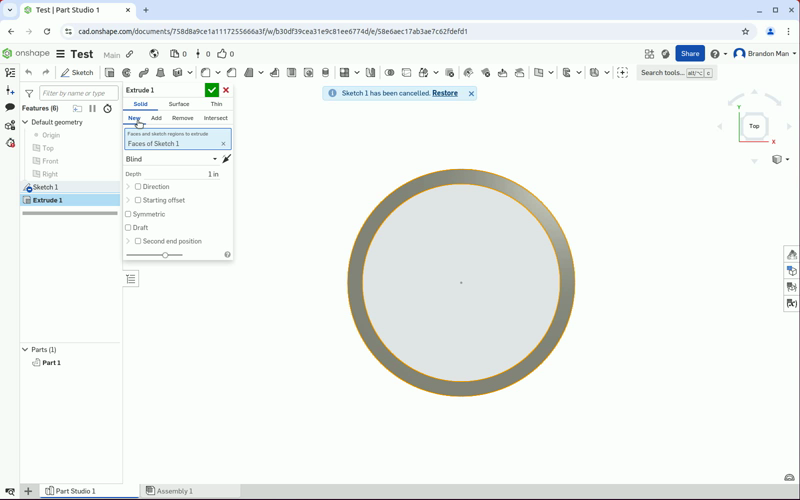
click(137, 120)
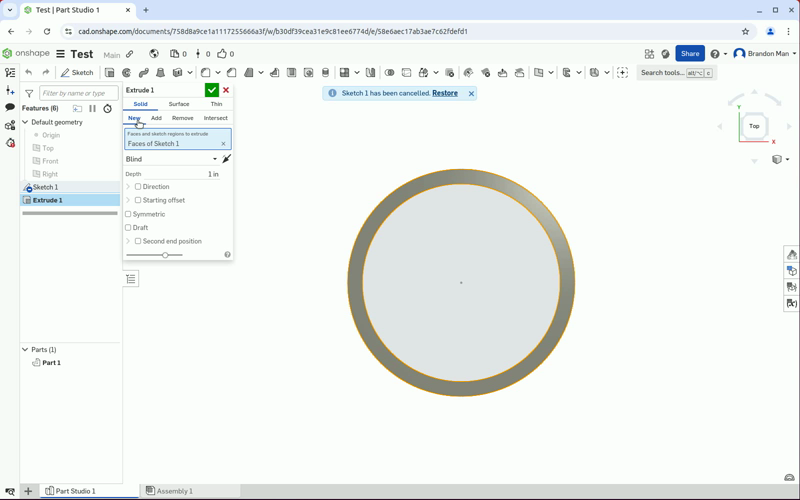
key(tab, 4)
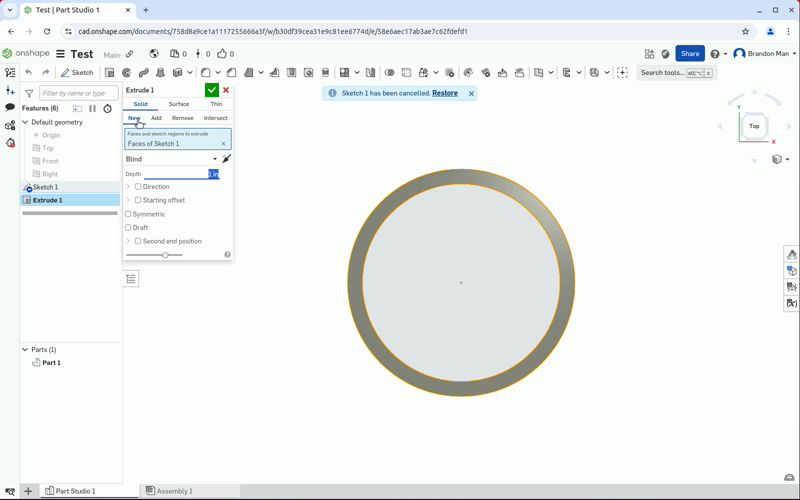
text(1.204)
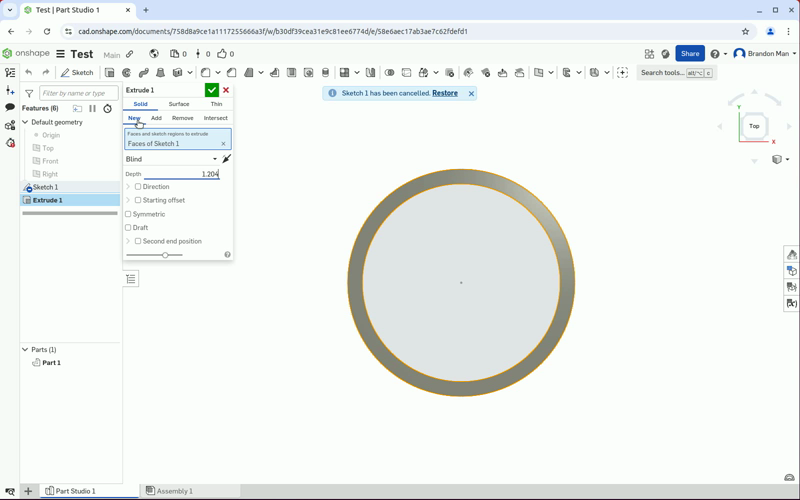
key(enter)
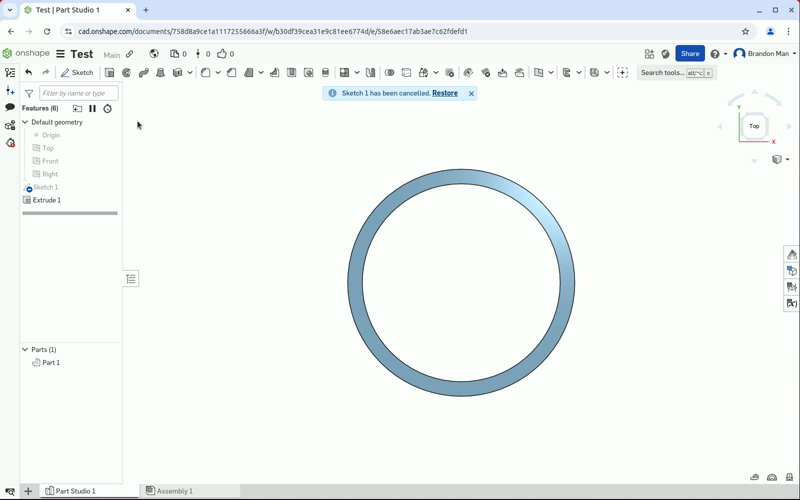
key(shift+h)
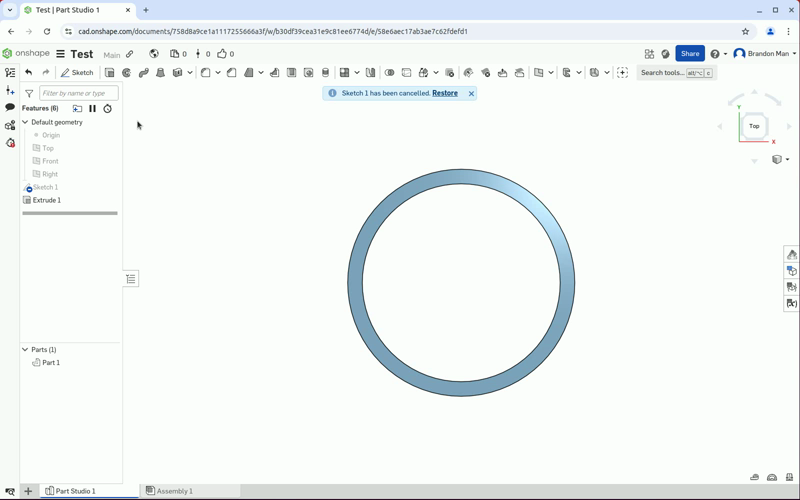
key(shift+h)
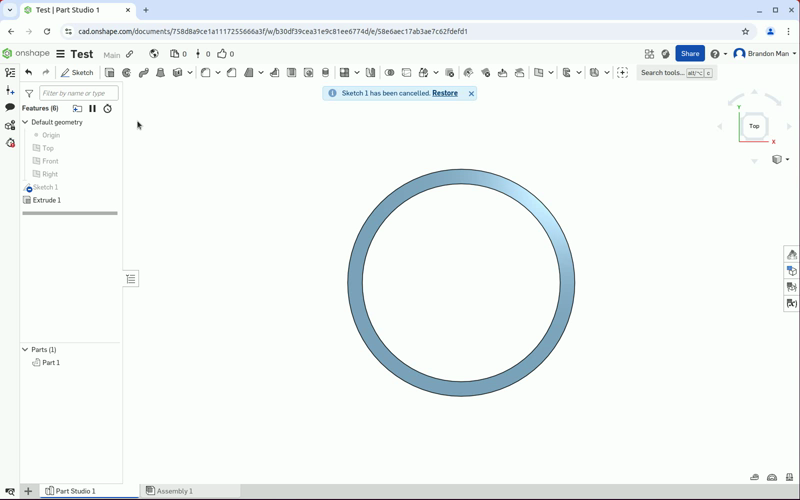
mouse_move(73, 189)
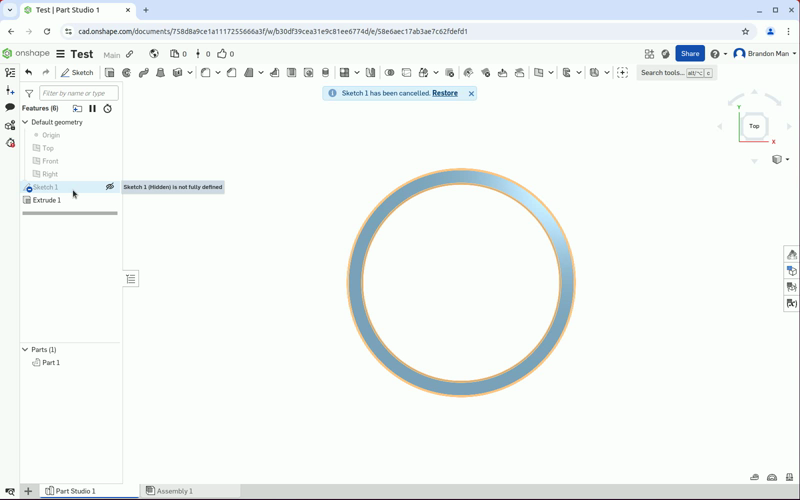
click(73, 189)
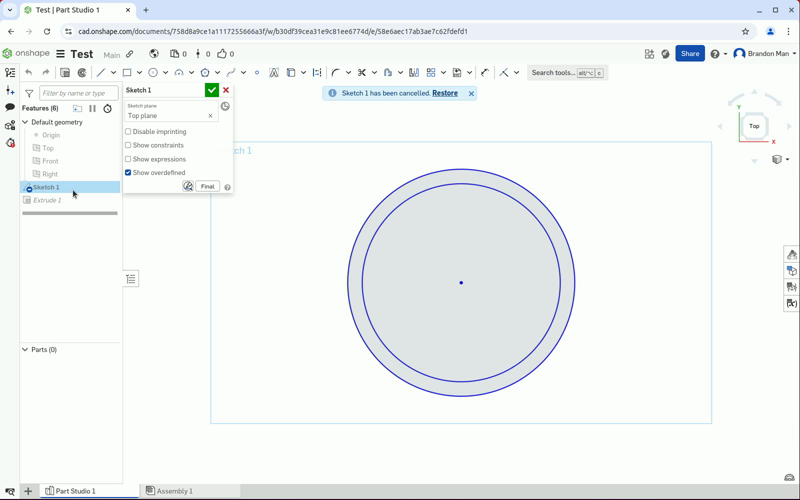
mouse_move(229, 92)
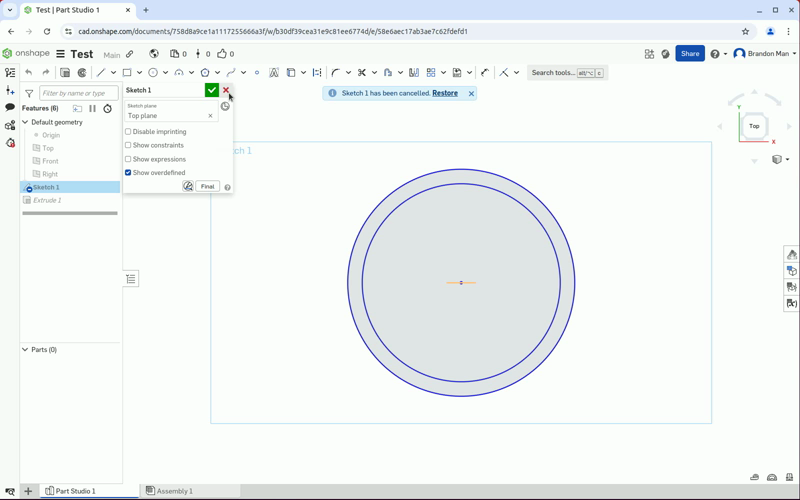
click(229, 92)
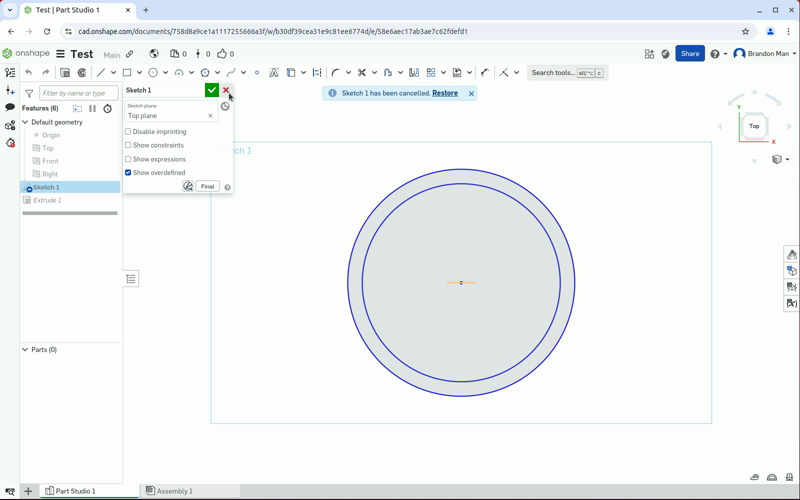
key(shift+s)
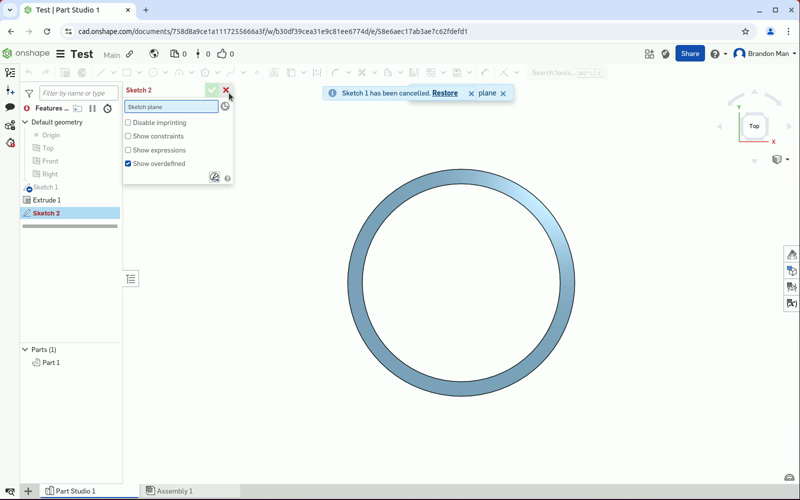
mouse_move(73, 150)
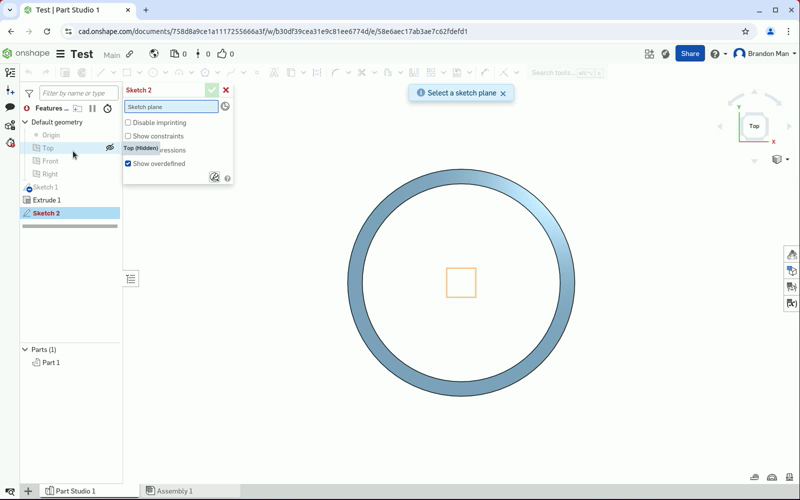
click(73, 150)
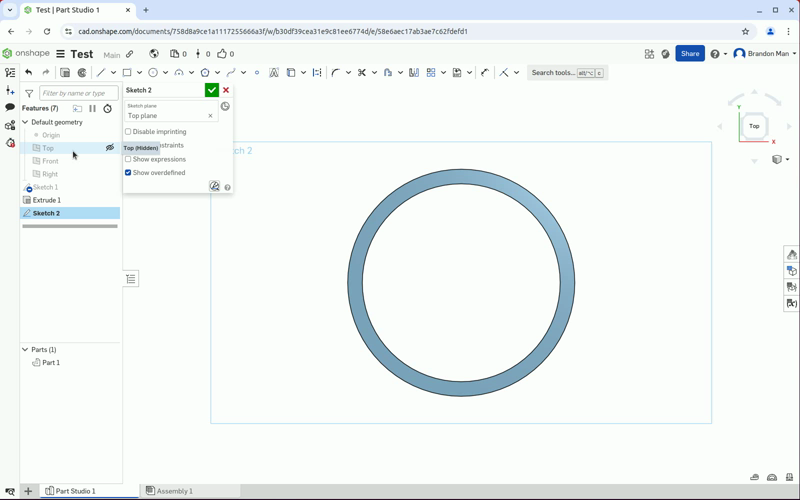
mouse_move(73, 352)
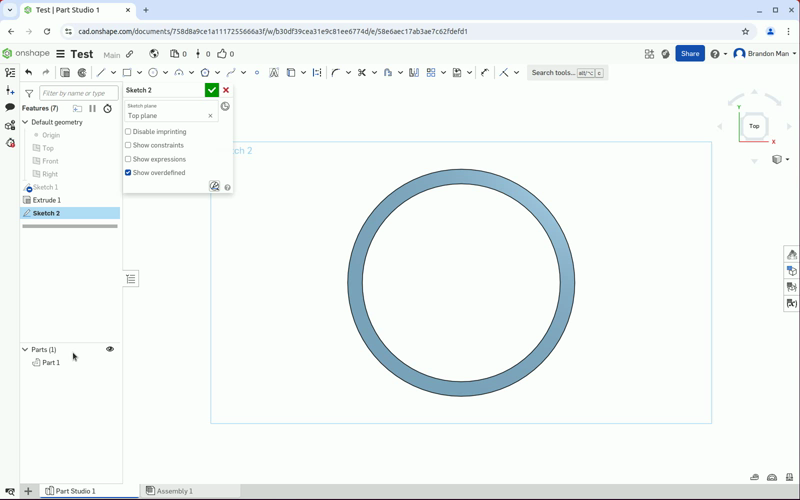
key(y)
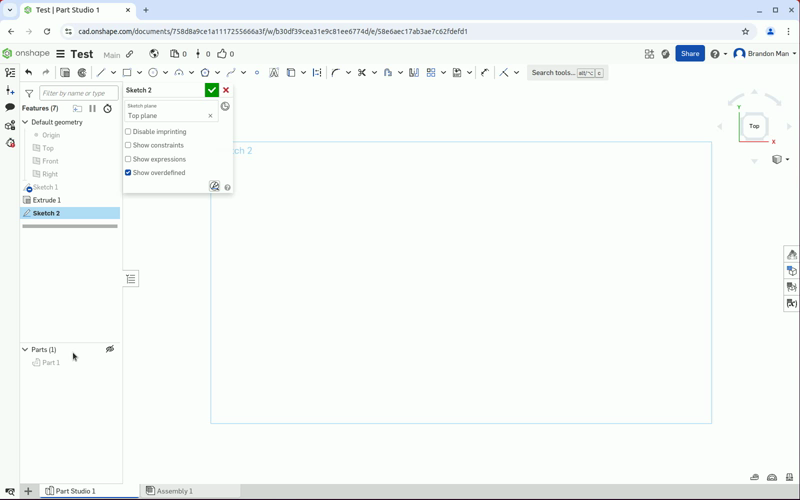
key(c)
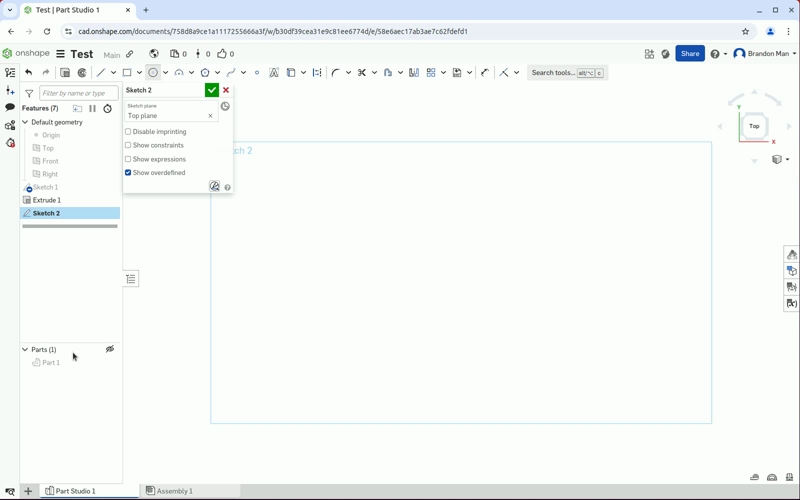
key_down(shift)
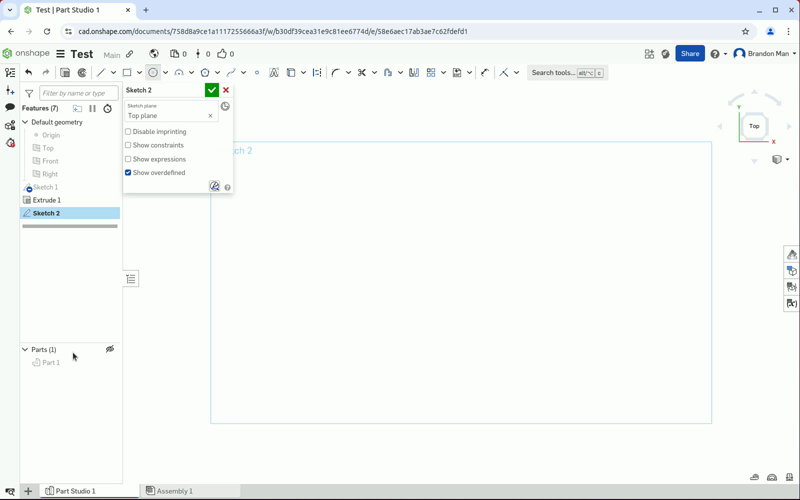
mouse_move(461, 282)
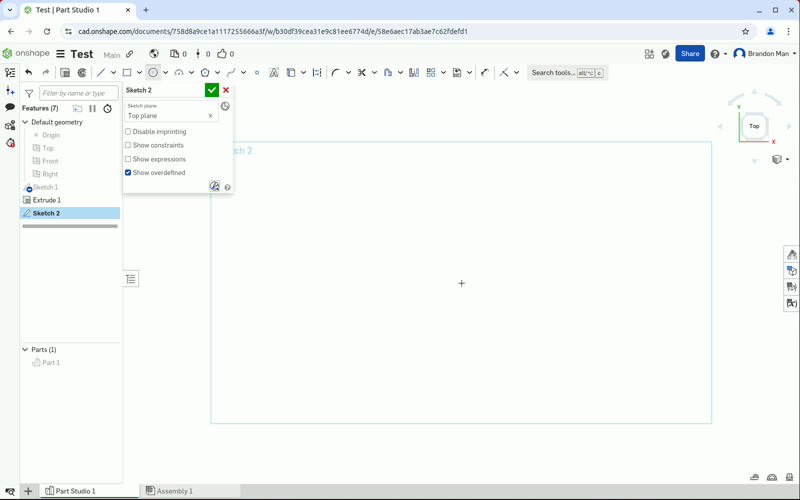
click(461, 282)
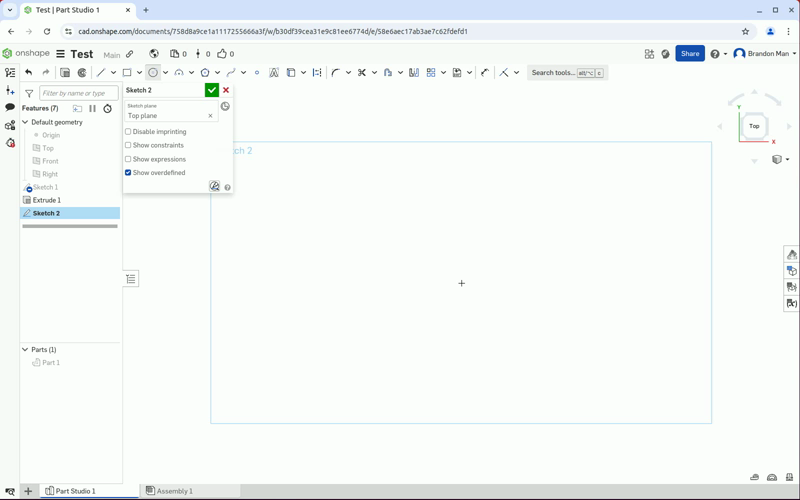
key_up(shift)
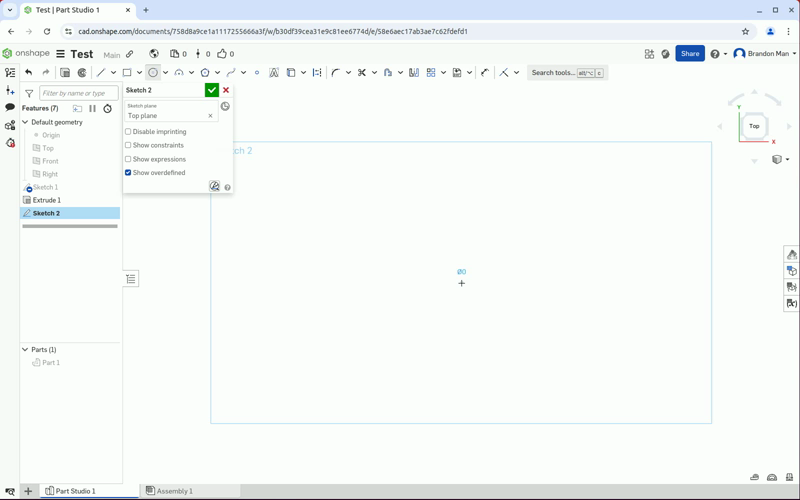
mouse_move(562, 282)
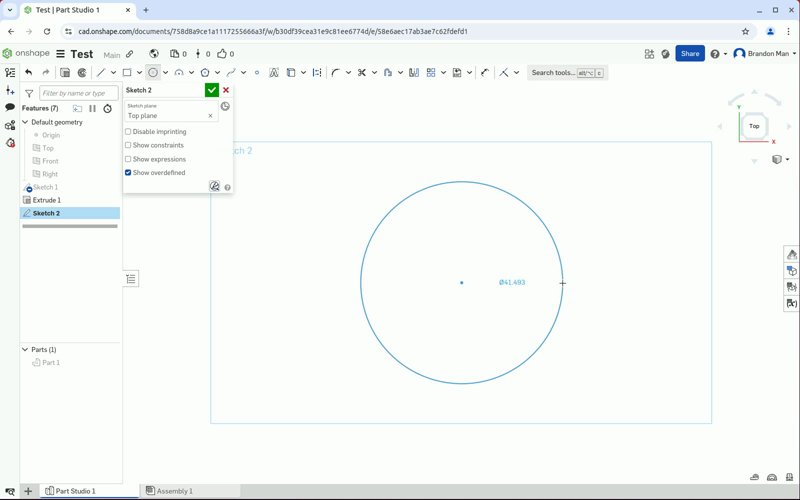
click(562, 282)
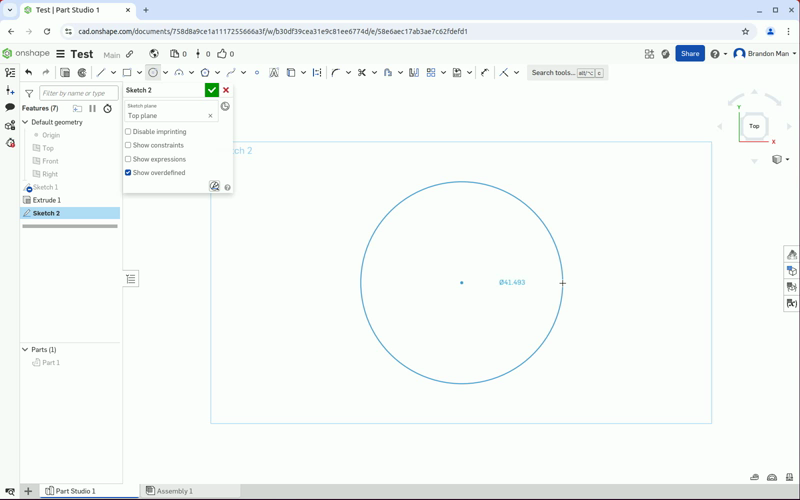
key(esc)
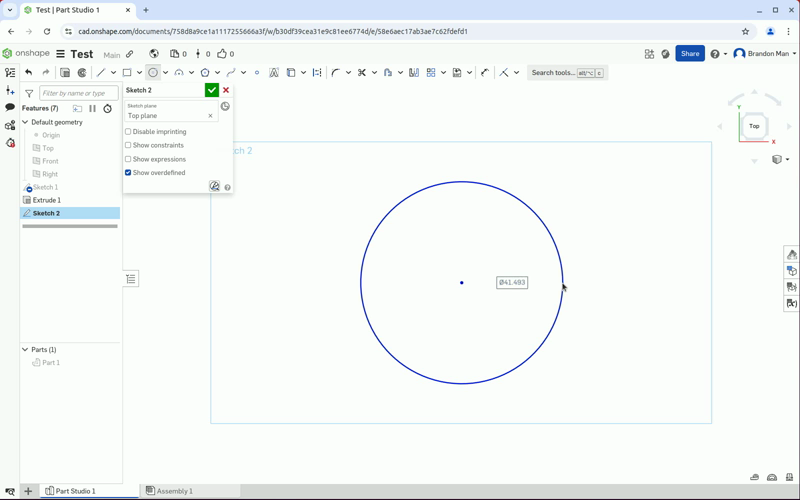
key(c)
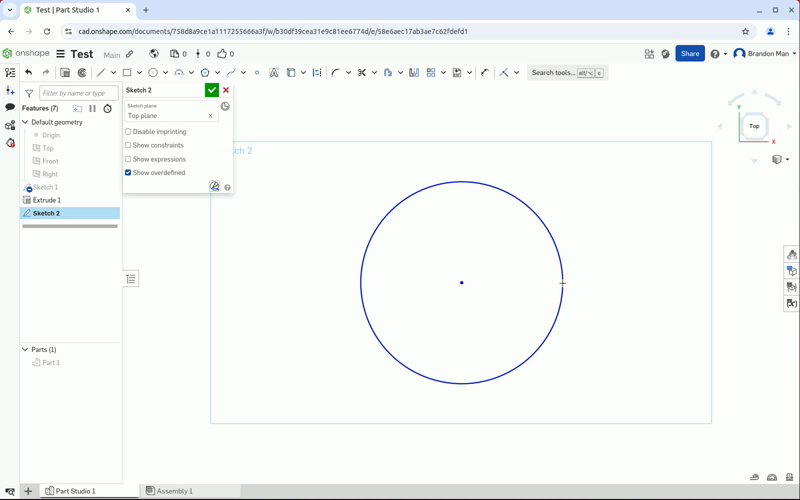
key_down(shift)
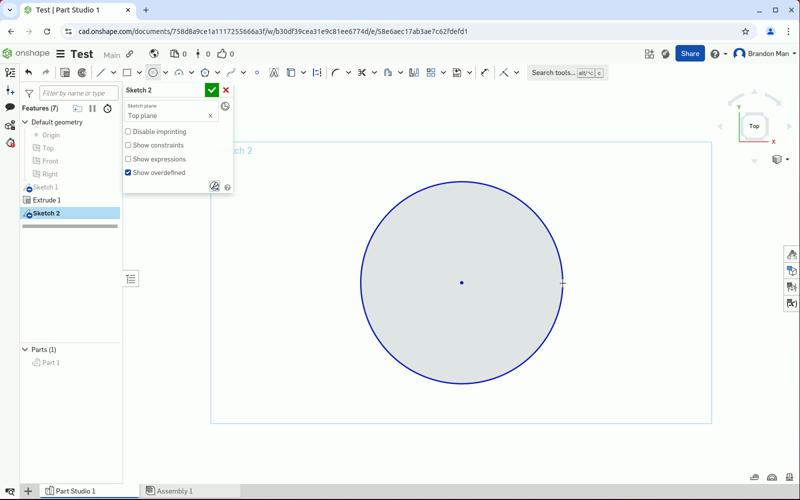
mouse_move(461, 282)
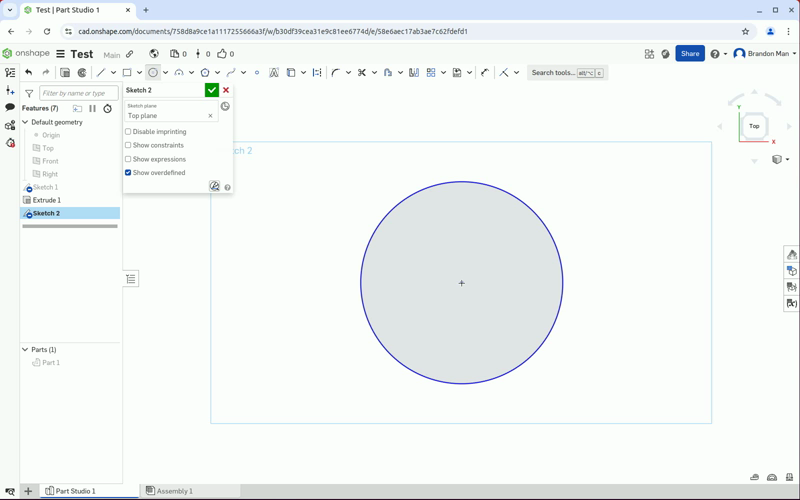
click(461, 282)
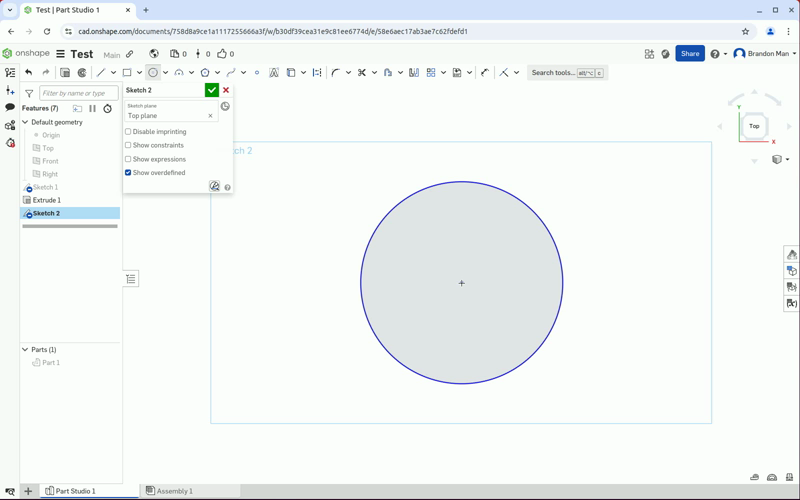
key_up(shift)
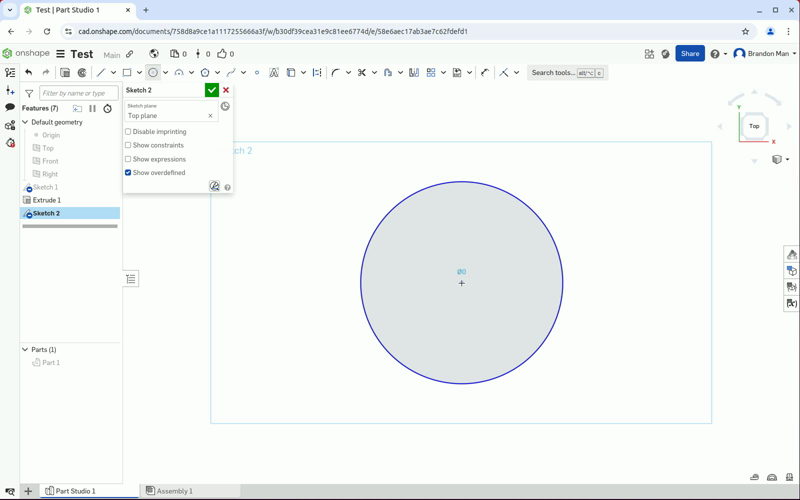
mouse_move(556, 282)
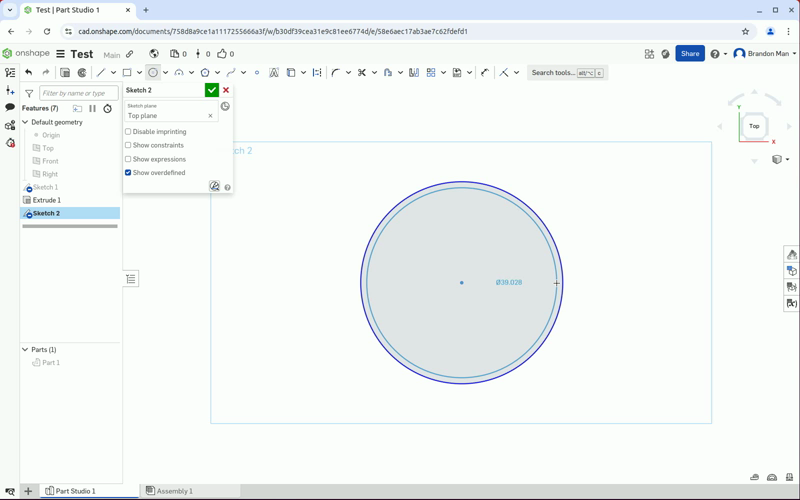
click(556, 282)
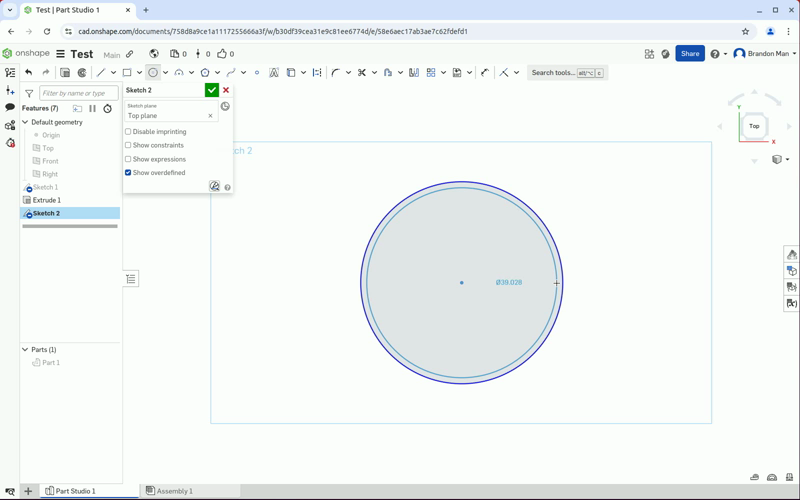
key(esc)
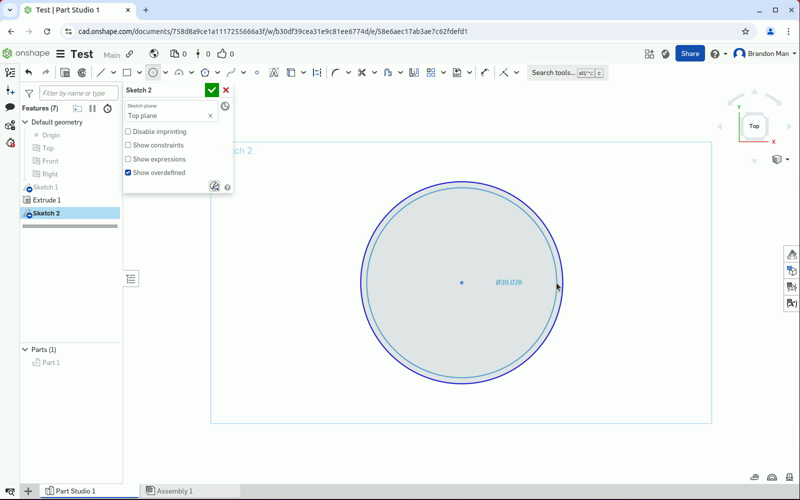
mouse_move(424, 192)
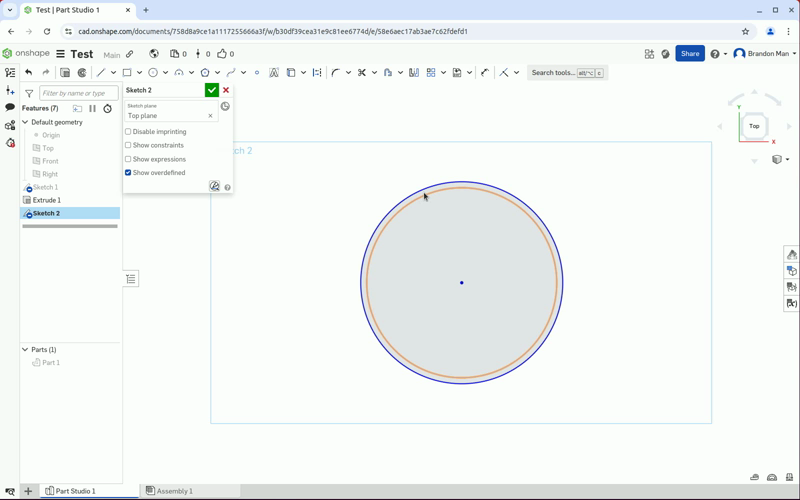
click(424, 192)
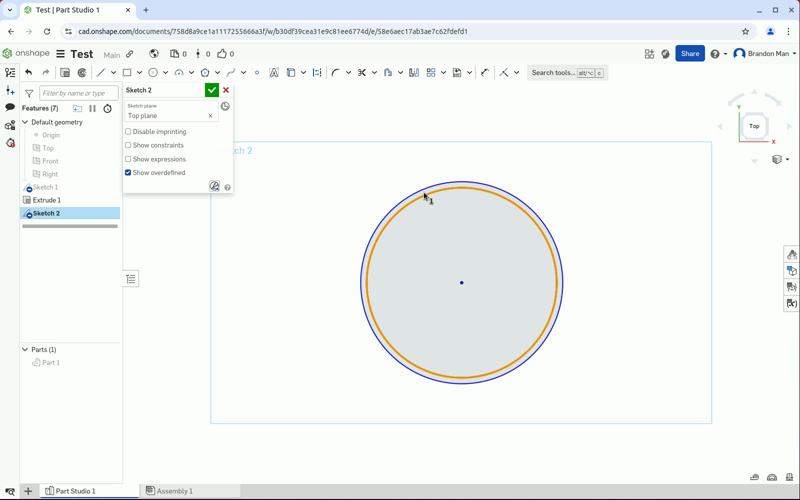
mouse_move(73, 352)
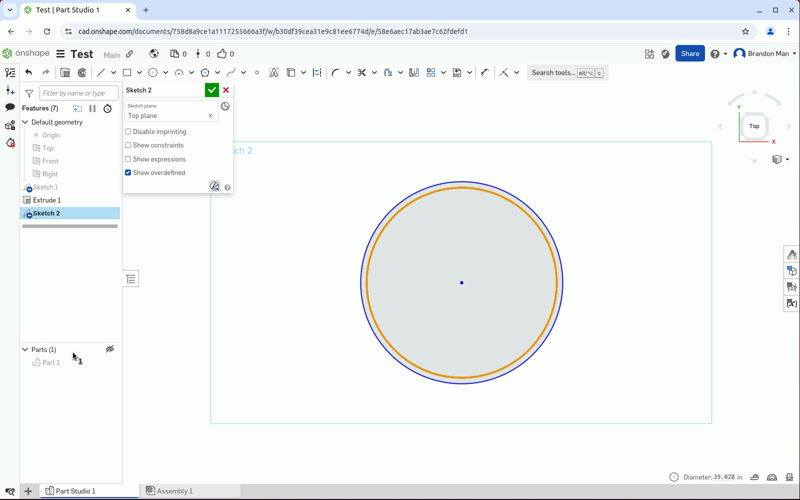
key(shift+y)
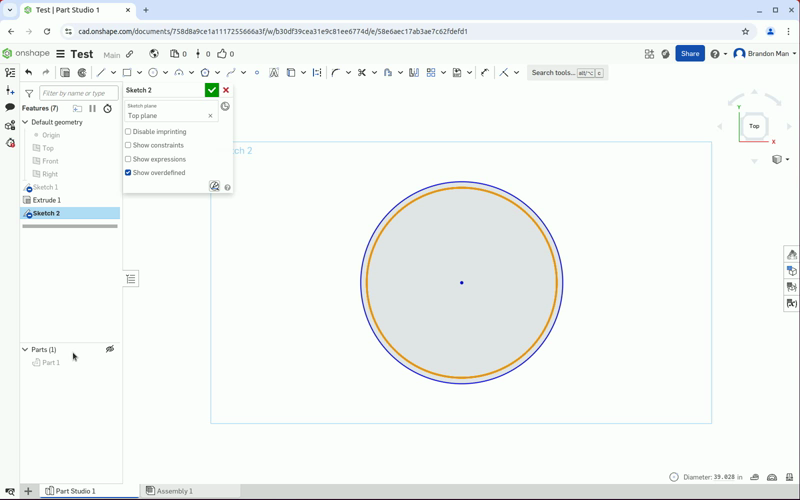
key(shift+e)
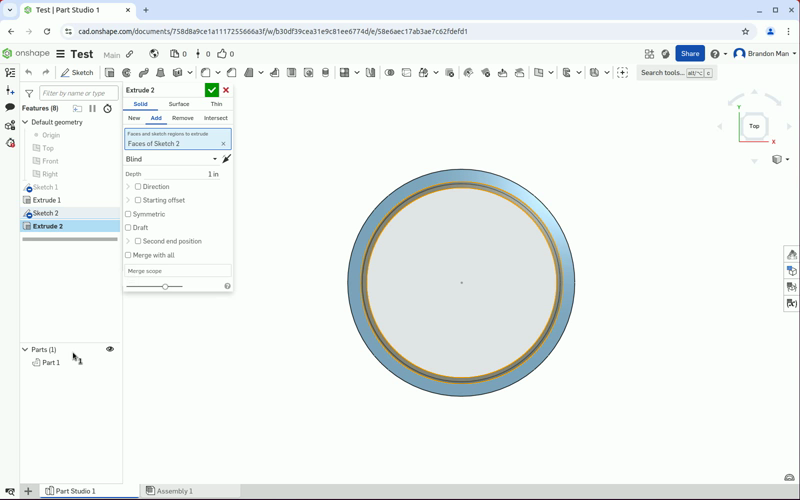
mouse_move(143, 106)
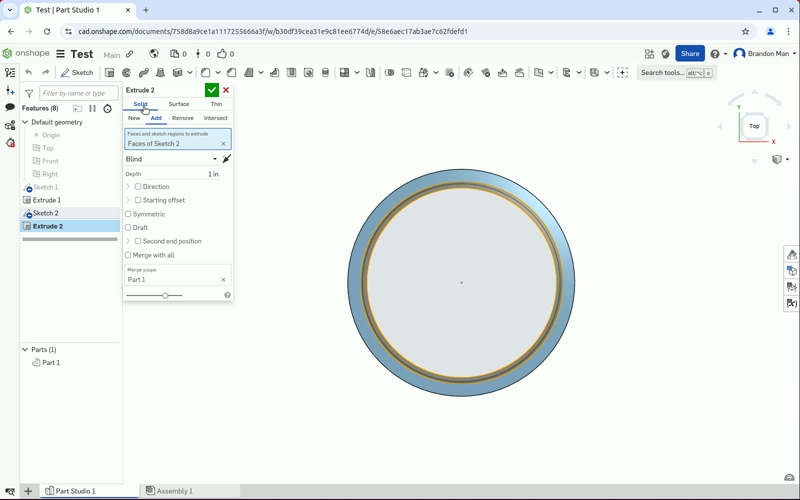
click(143, 106)
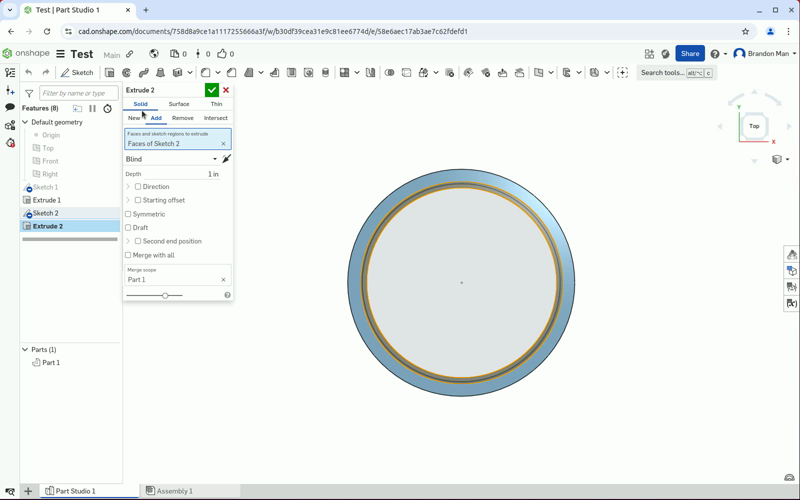
mouse_move(137, 120)
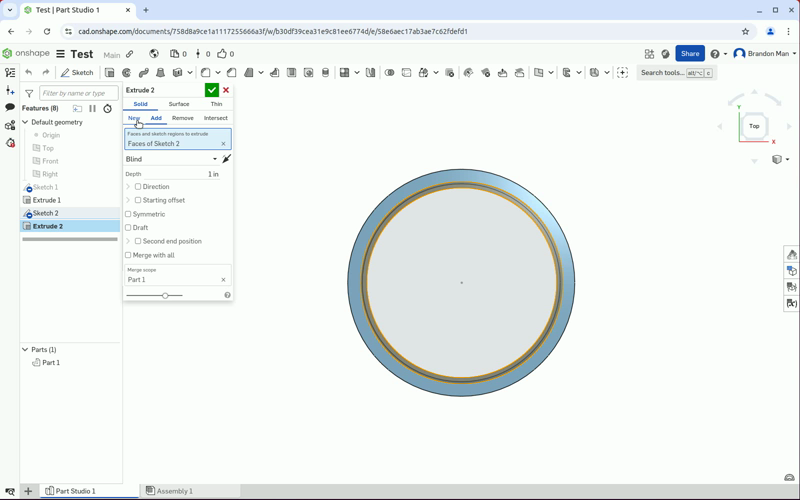
click(137, 120)
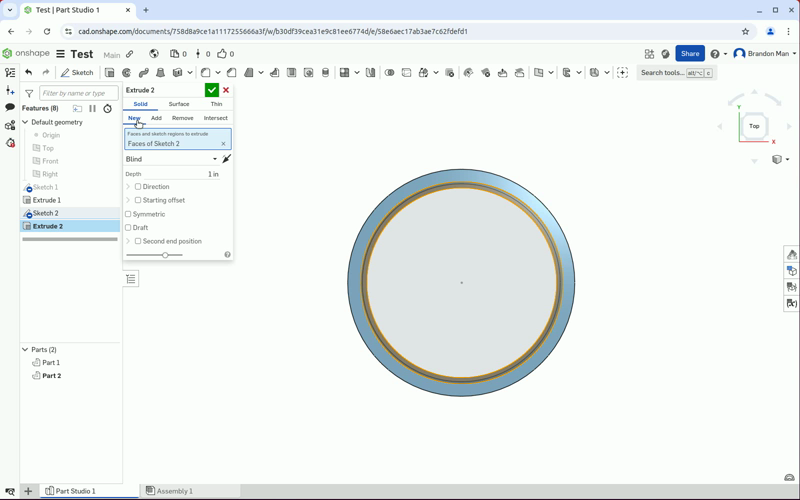
key(tab, 4)
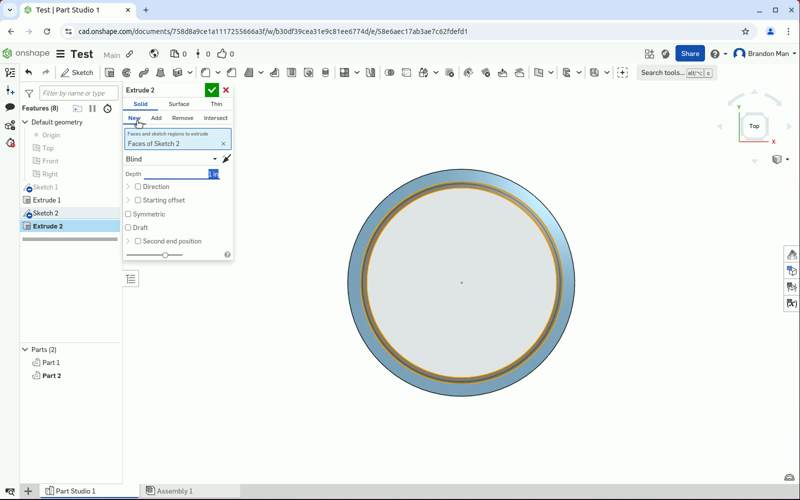
text(1.204)
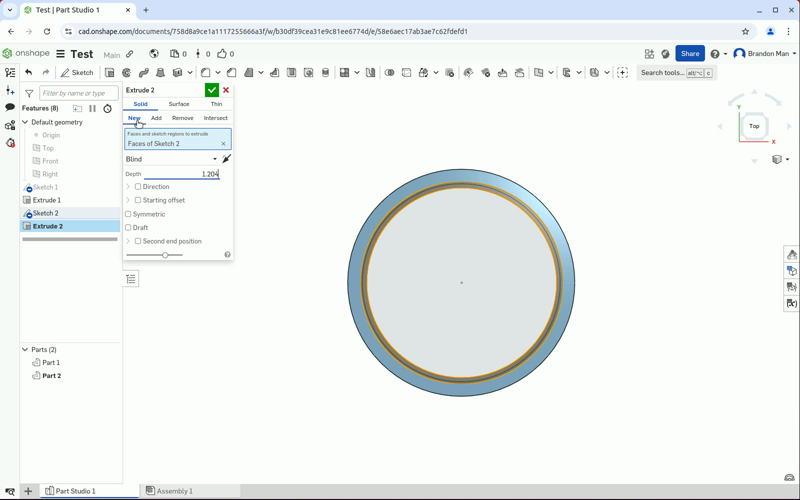
key(enter)
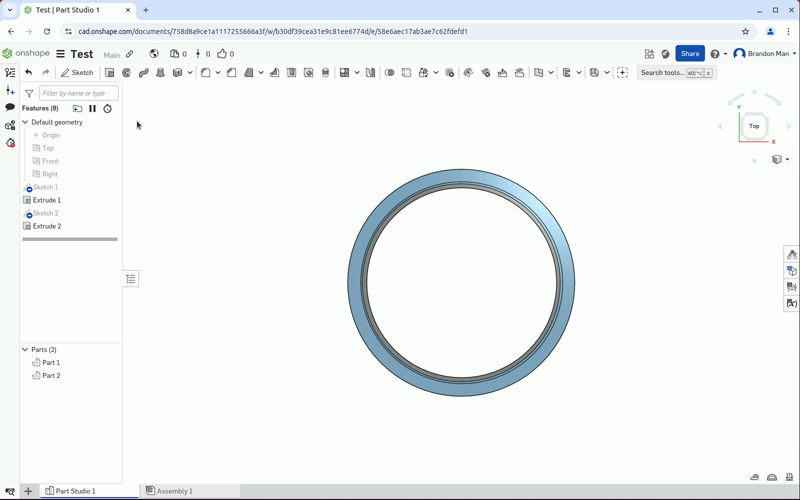
key(shift+h)
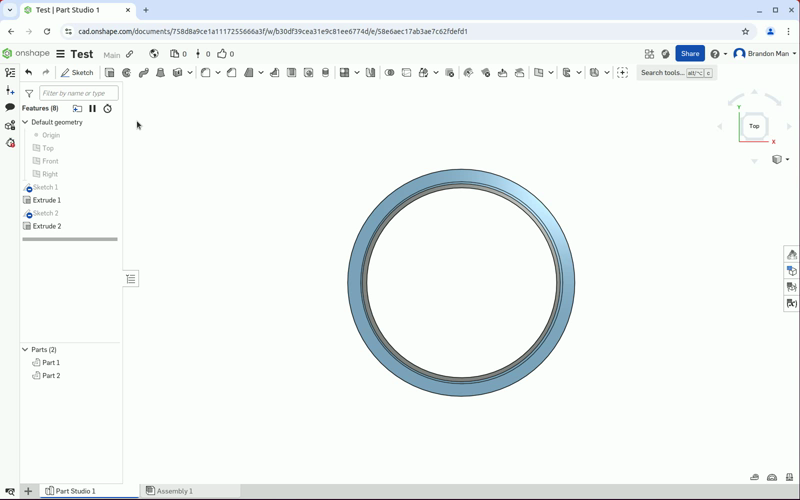
key(shift+h)
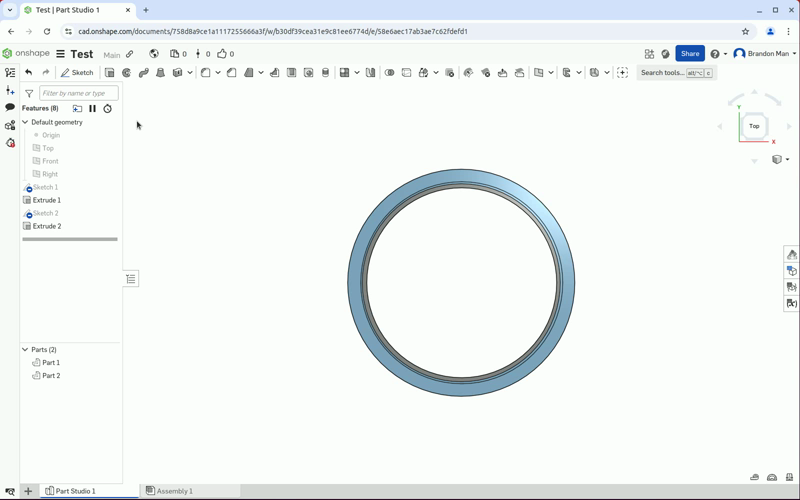
mouse_move(73, 189)
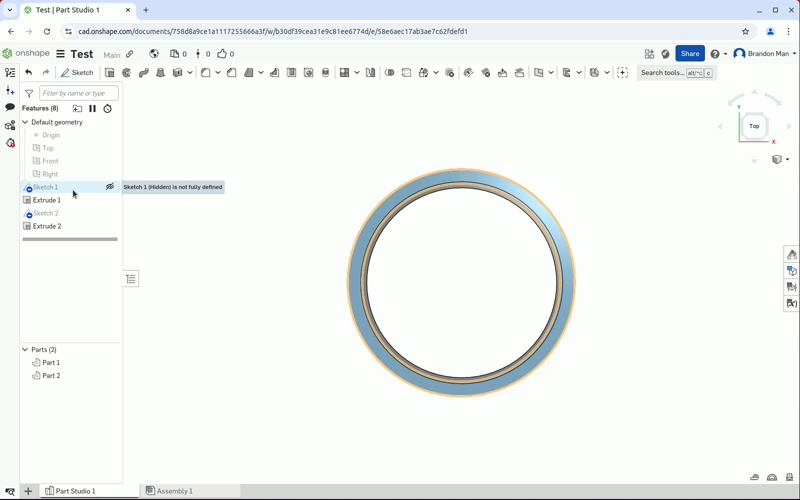
click(73, 189)
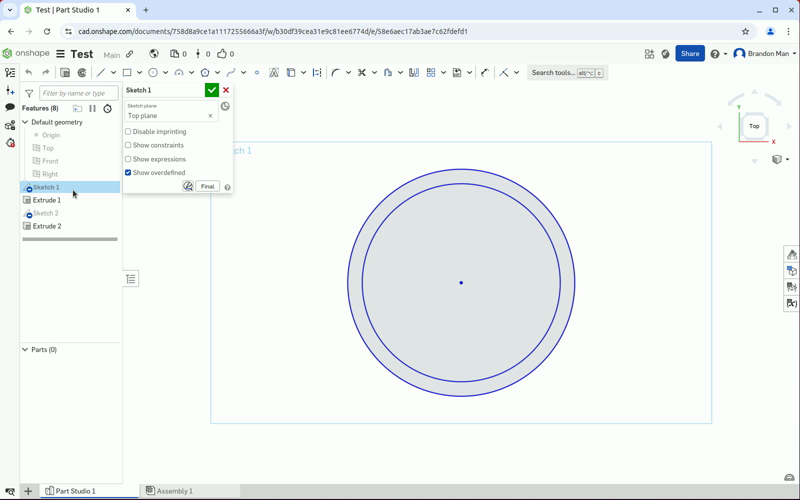
mouse_move(229, 92)
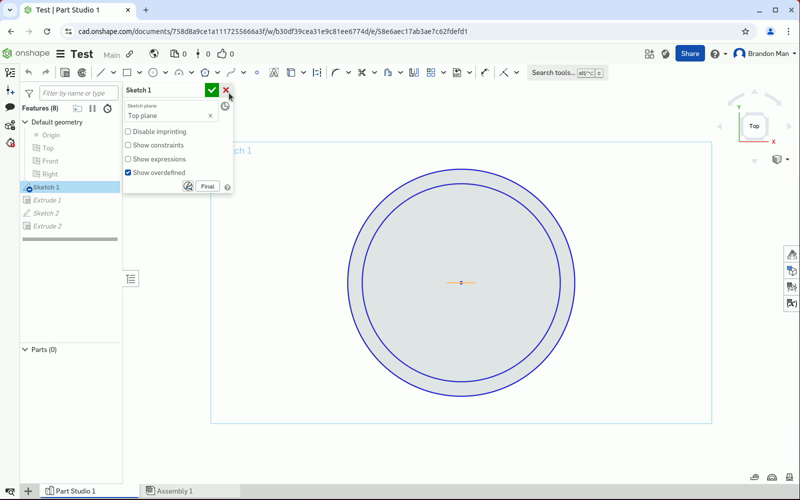
click(229, 92)
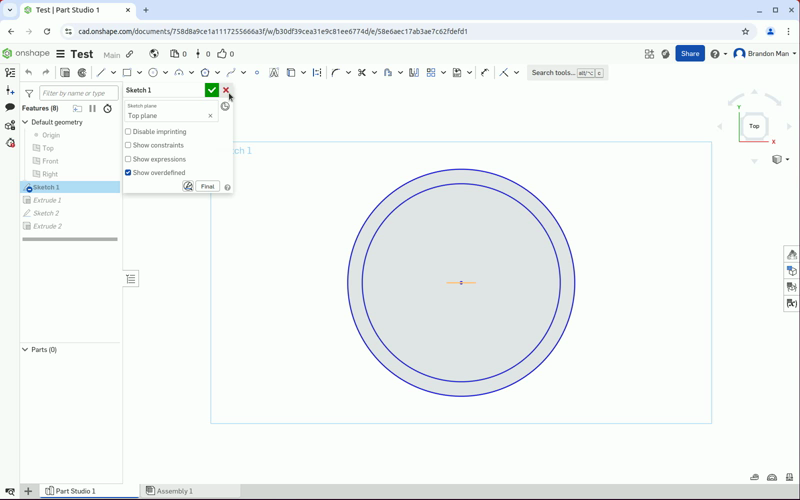
key(shift+s)
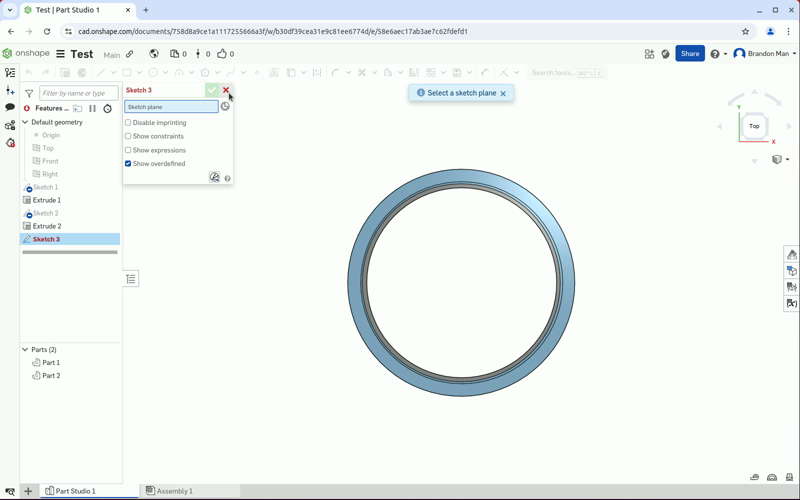
mouse_move(73, 150)
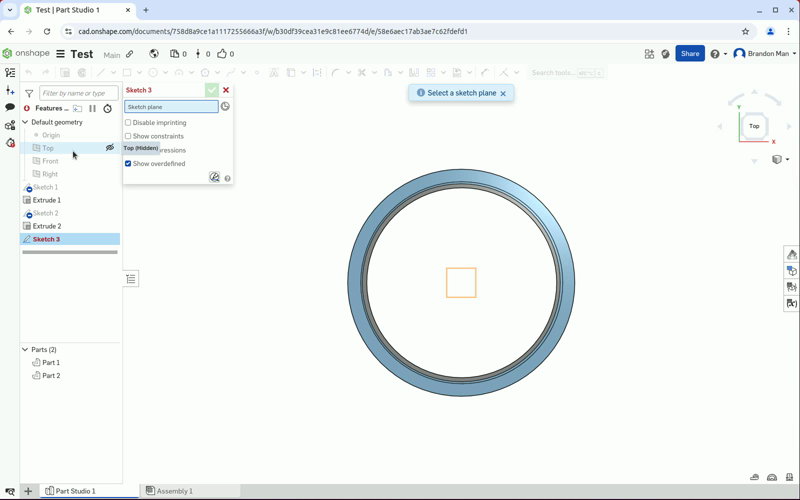
click(73, 150)
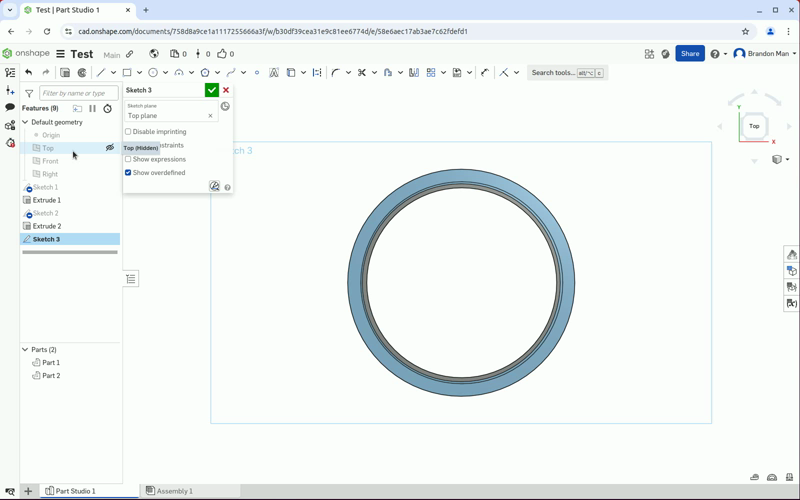
mouse_move(73, 352)
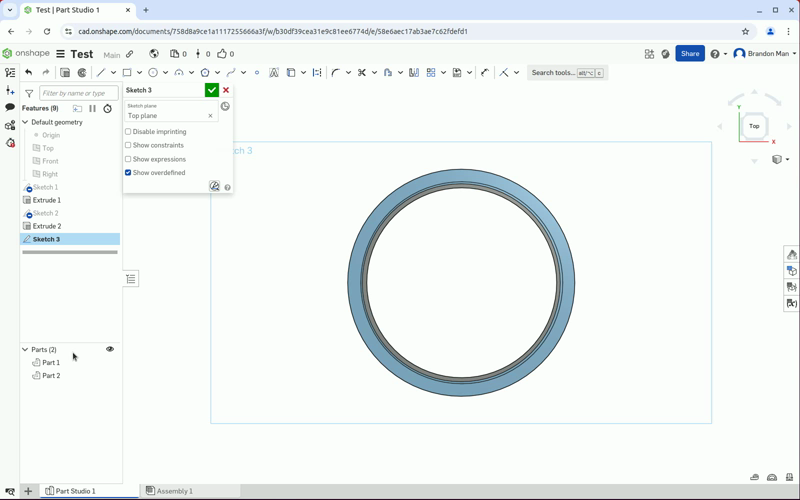
key(y)
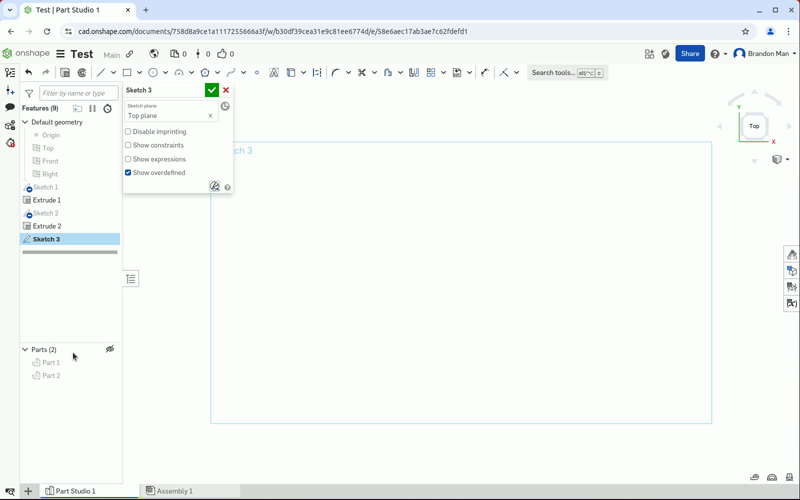
key(c)
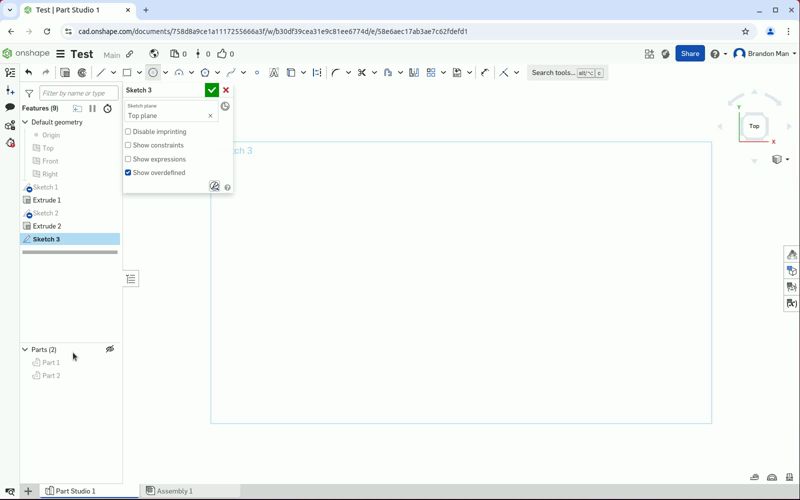
key_down(shift)
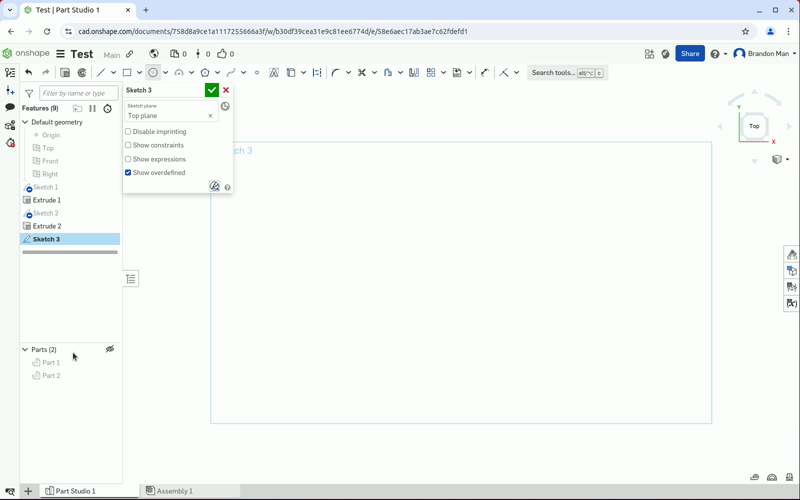
mouse_move(461, 282)
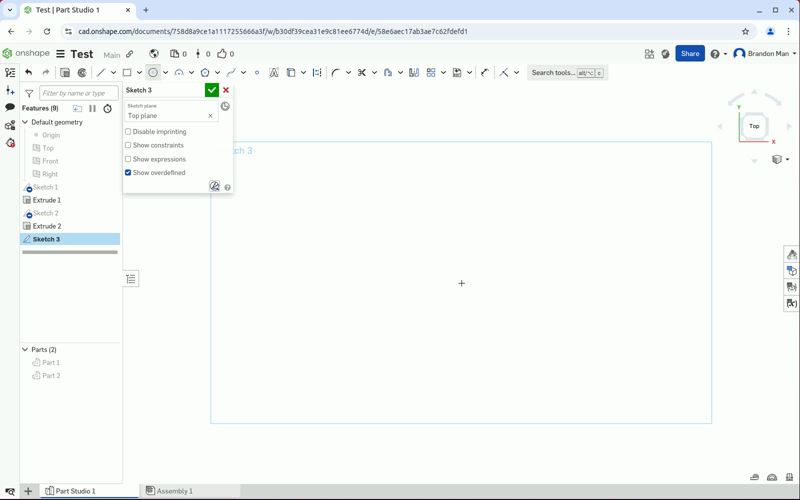
click(461, 282)
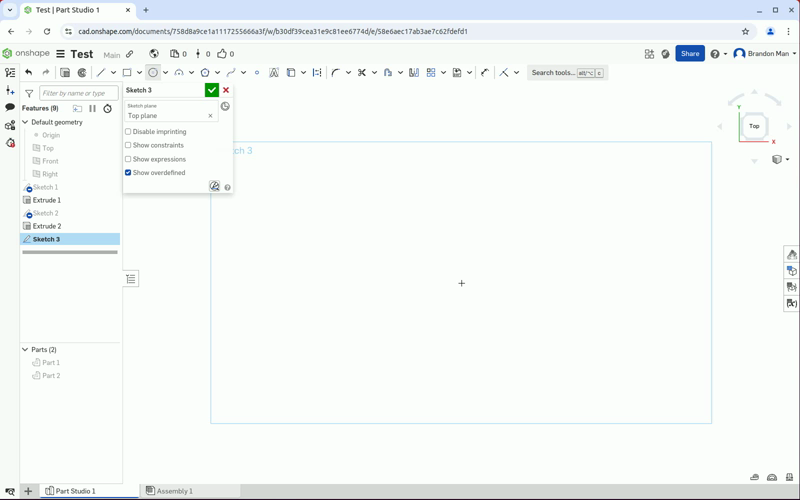
key_up(shift)
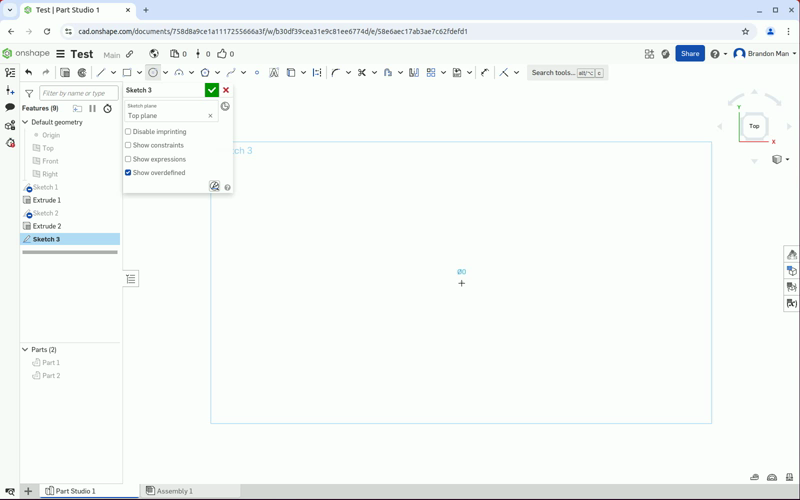
mouse_move(562, 282)
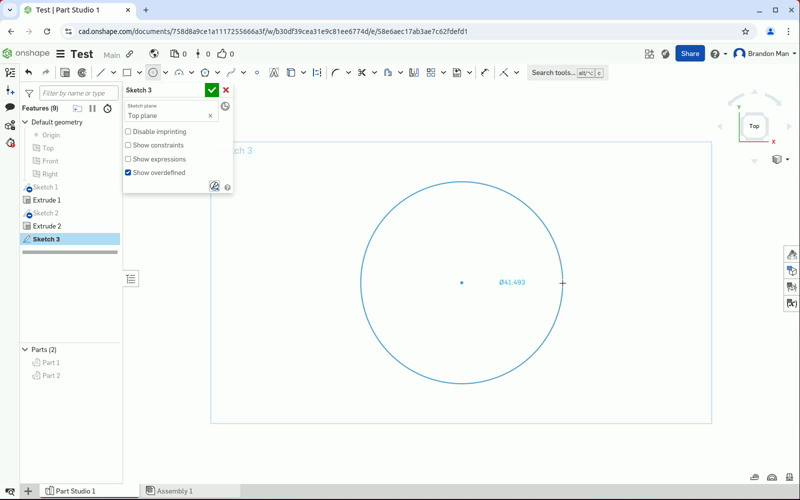
click(562, 282)
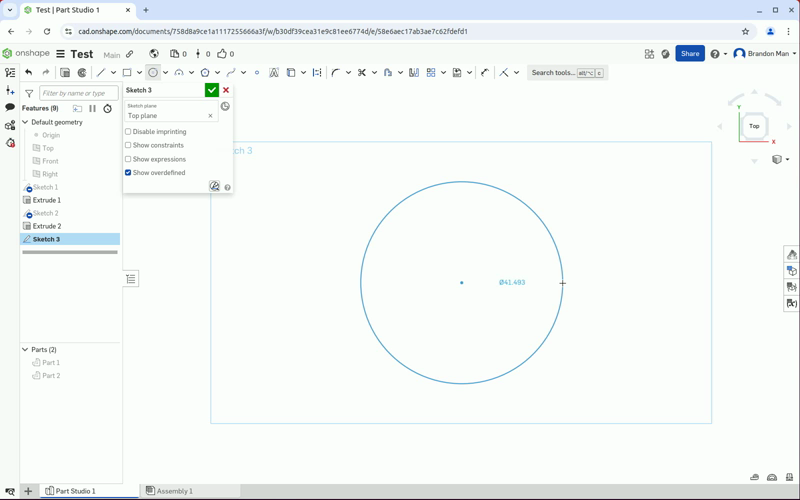
key(esc)
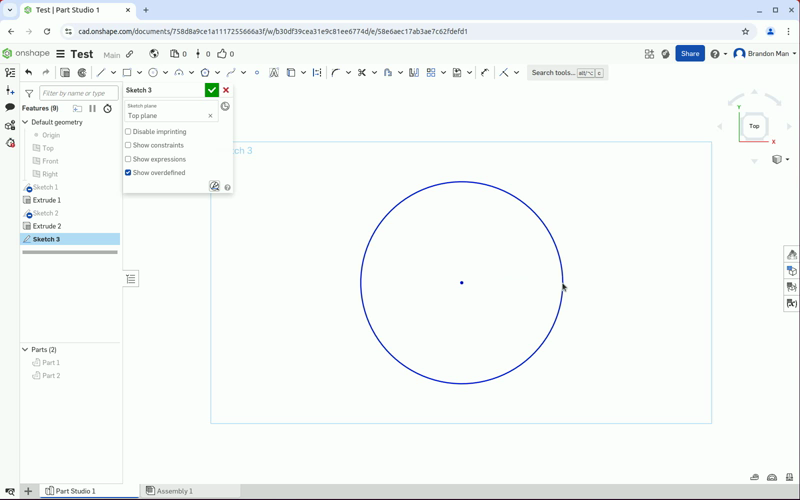
key(c)
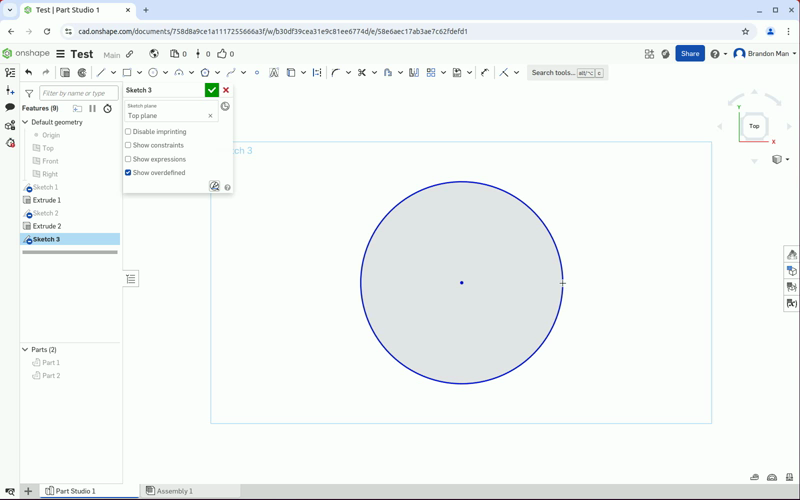
key_down(shift)
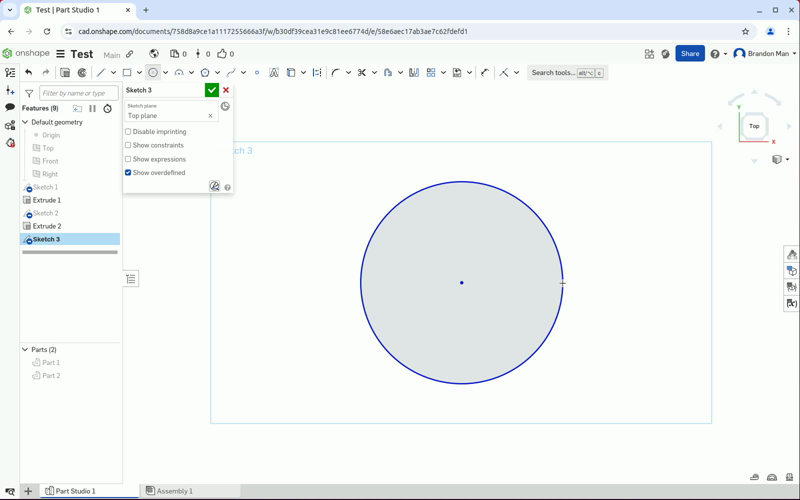
mouse_move(461, 282)
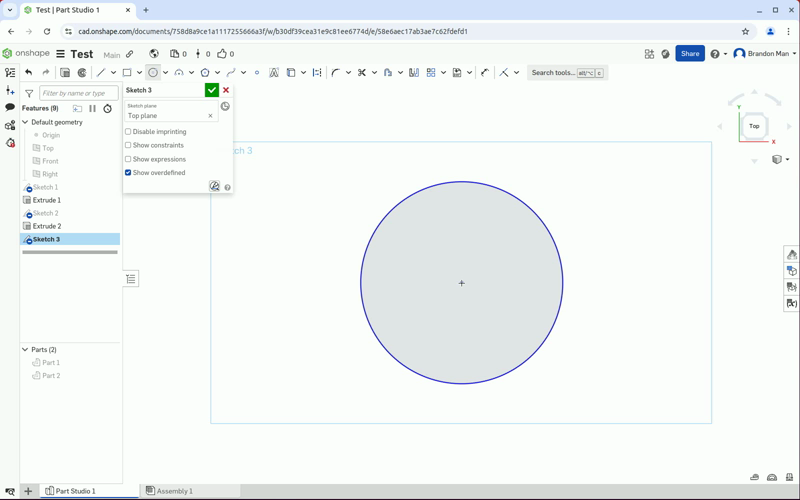
click(461, 282)
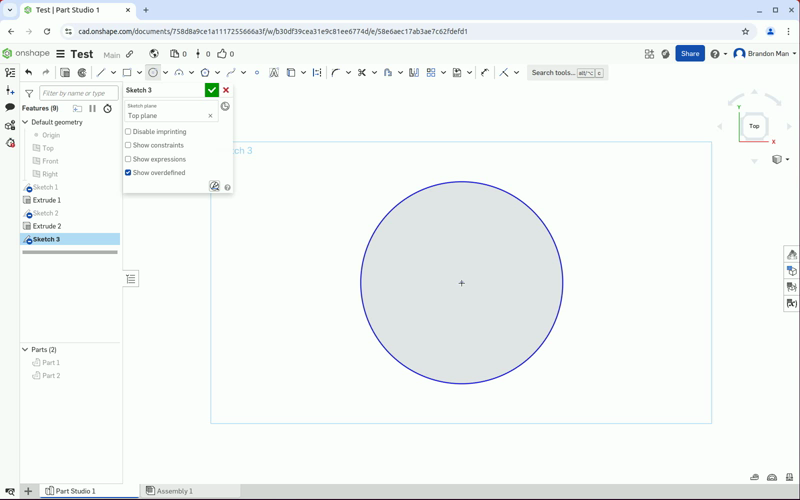
key_up(shift)
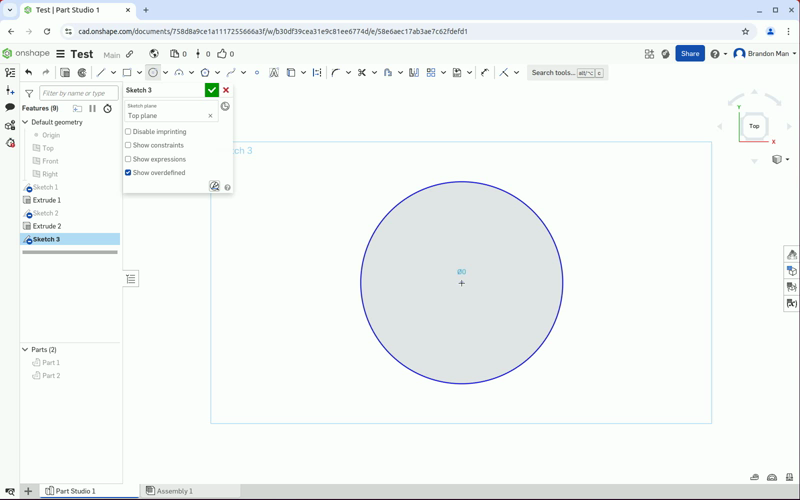
mouse_move(556, 282)
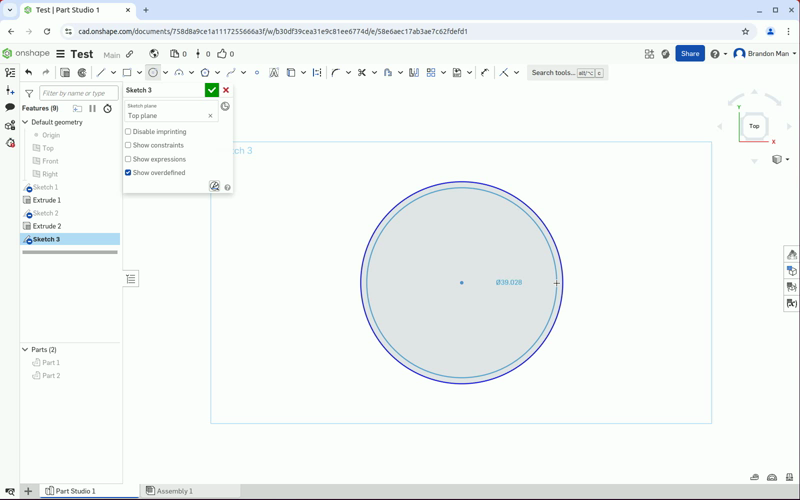
click(556, 282)
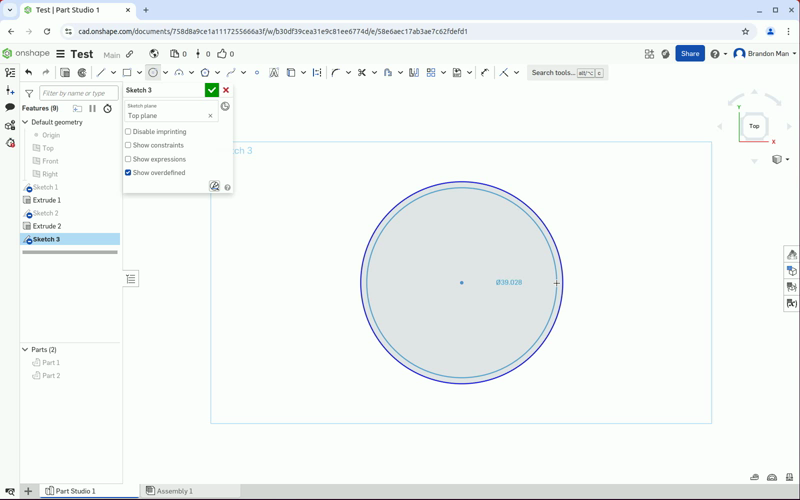
key(esc)
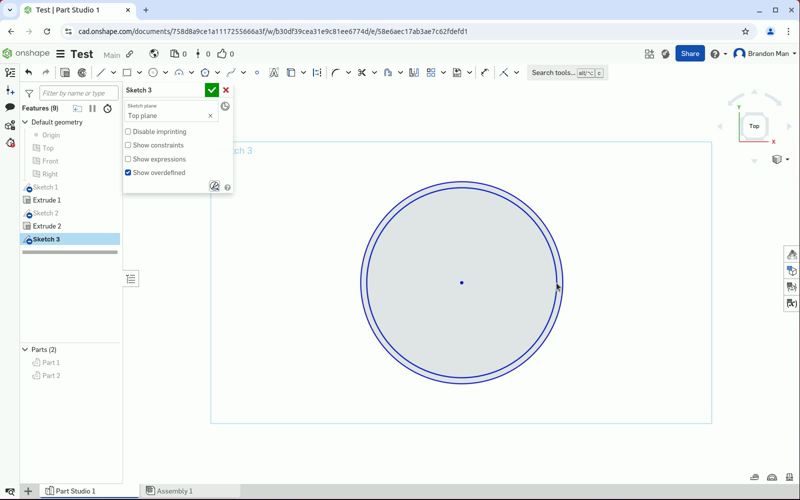
mouse_move(389, 348)
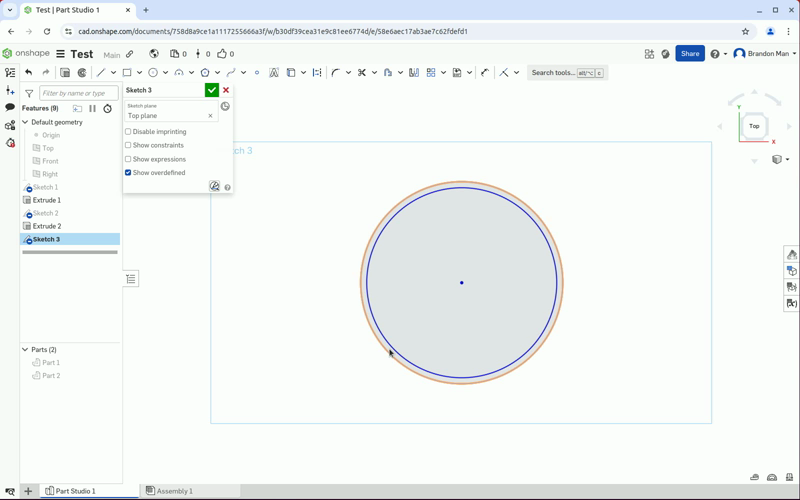
click(389, 348)
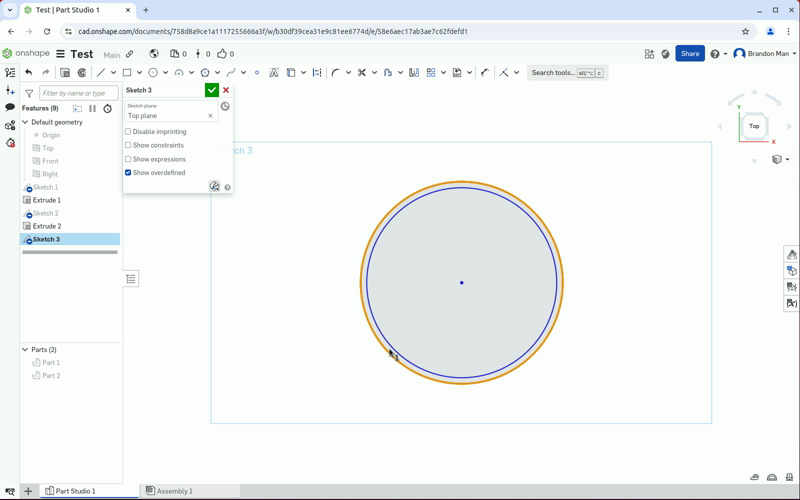
mouse_move(73, 352)
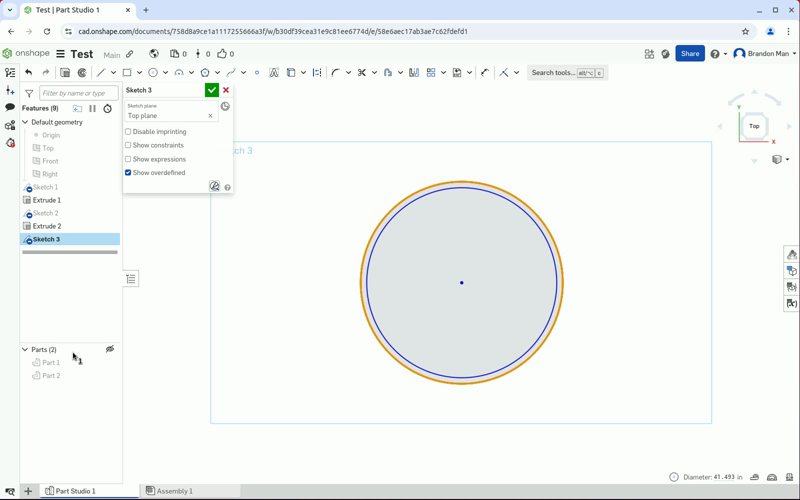
key(shift+y)
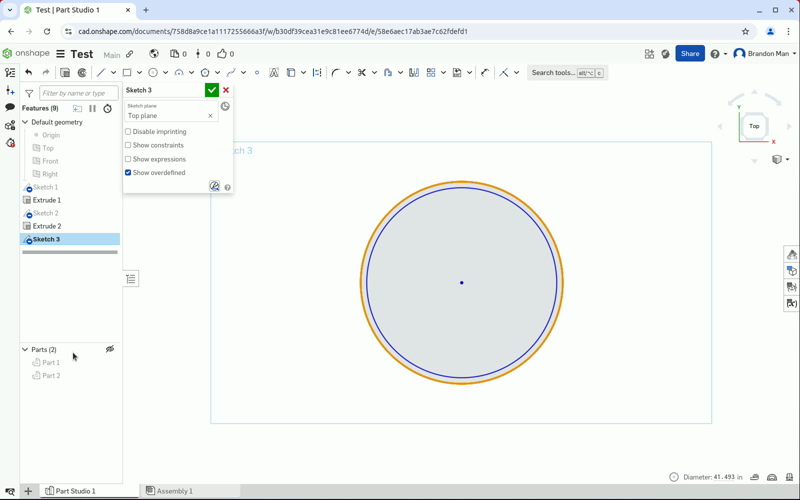
key(shift+e)
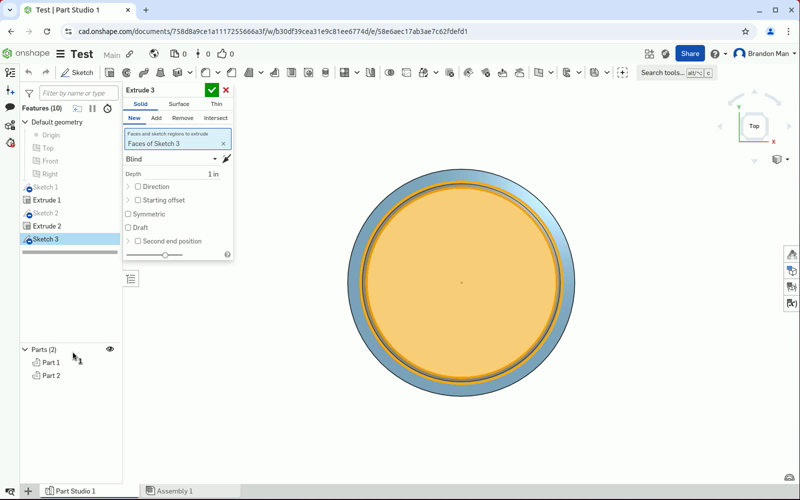
mouse_move(143, 106)
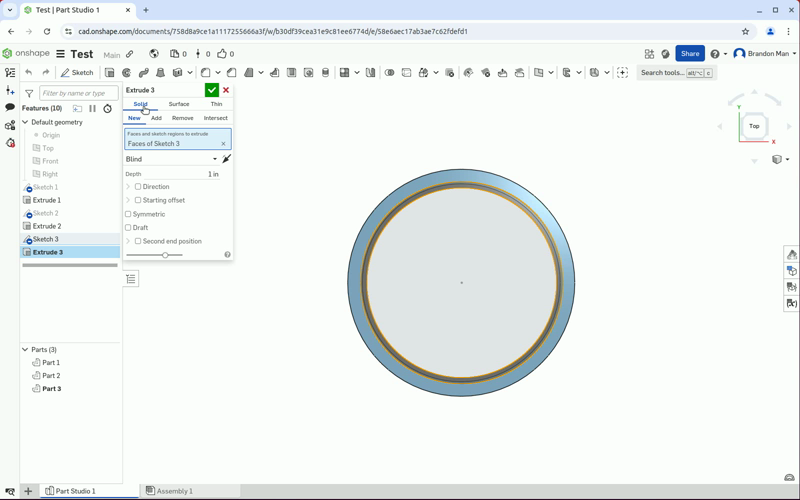
click(143, 106)
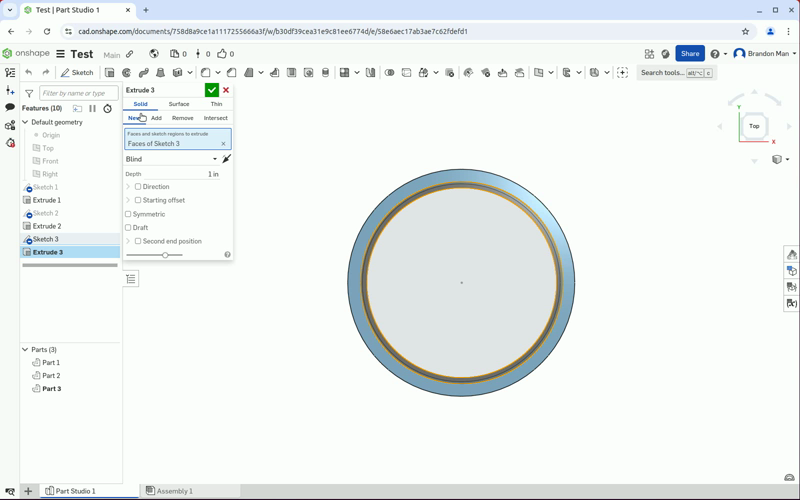
mouse_move(137, 120)
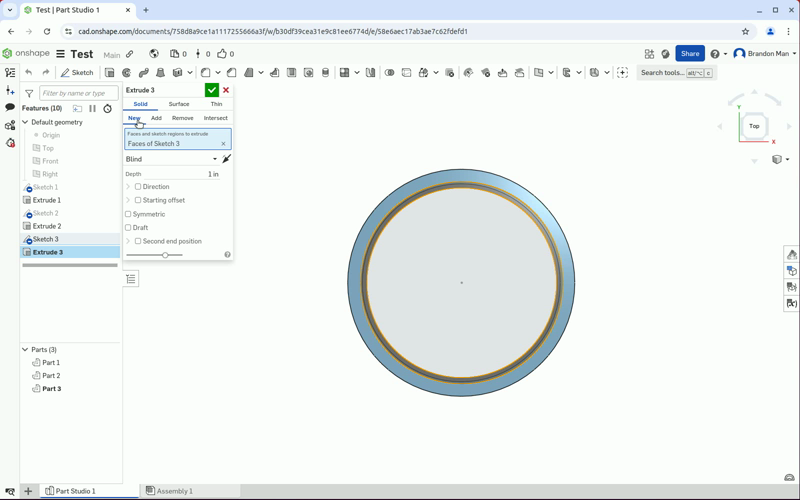
click(137, 120)
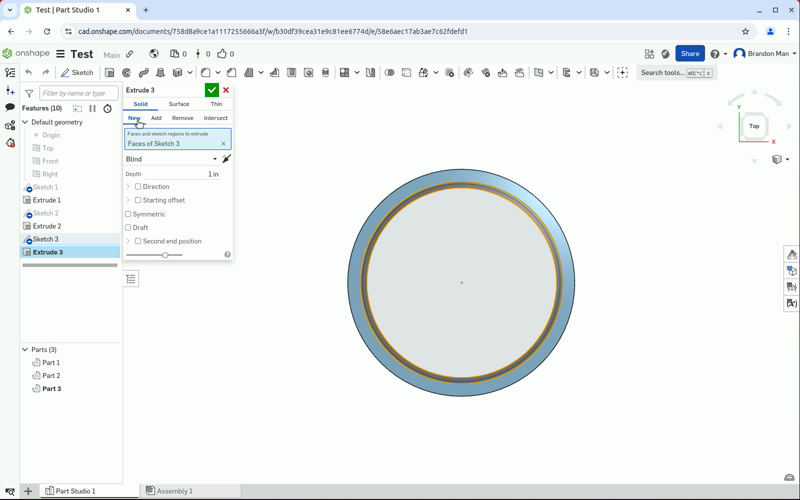
key(tab, 4)
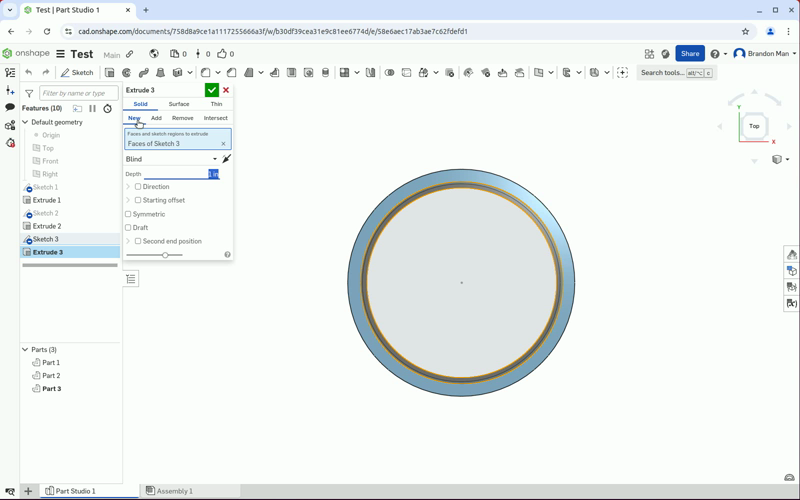
text(-14.202)
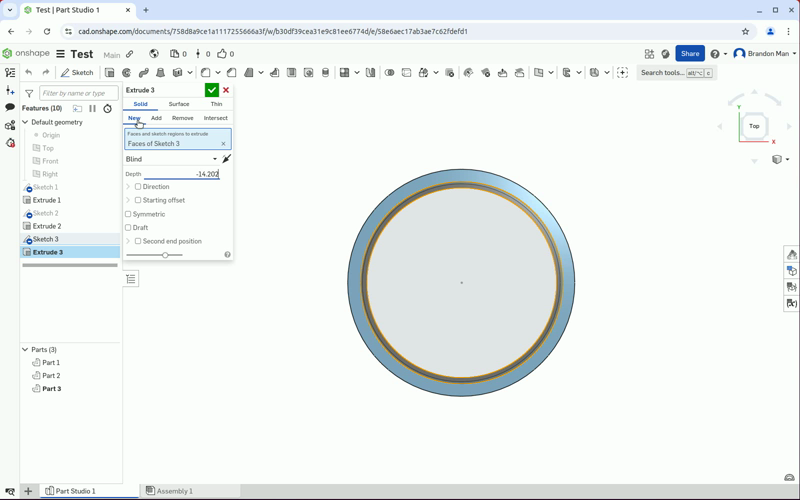
key(enter)
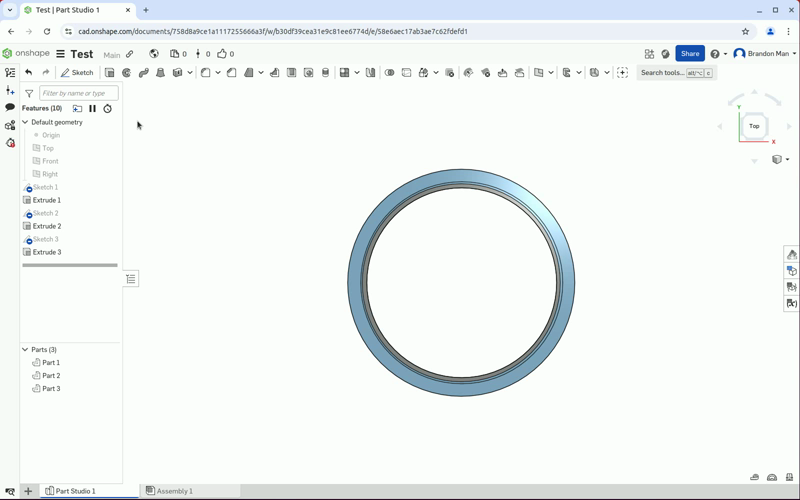
key(shift+h)
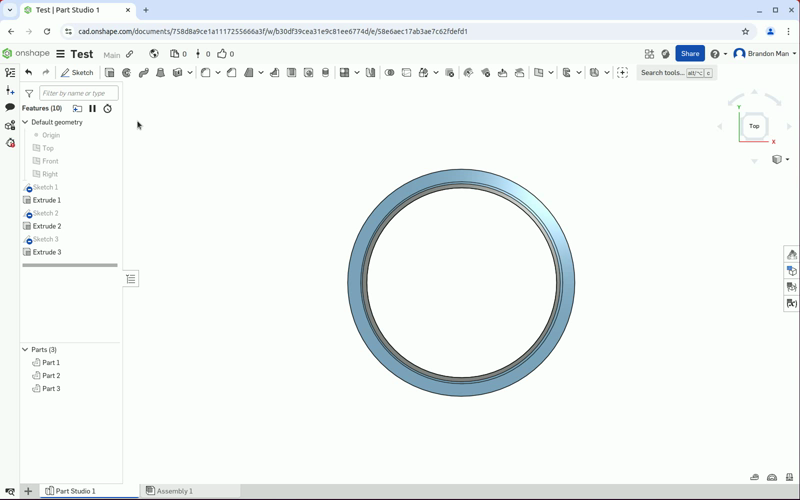
key(shift+h)
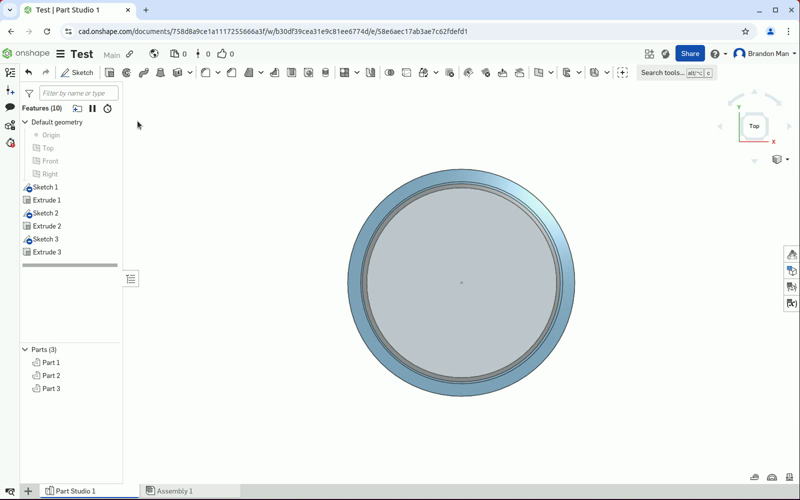
key(shift+7)
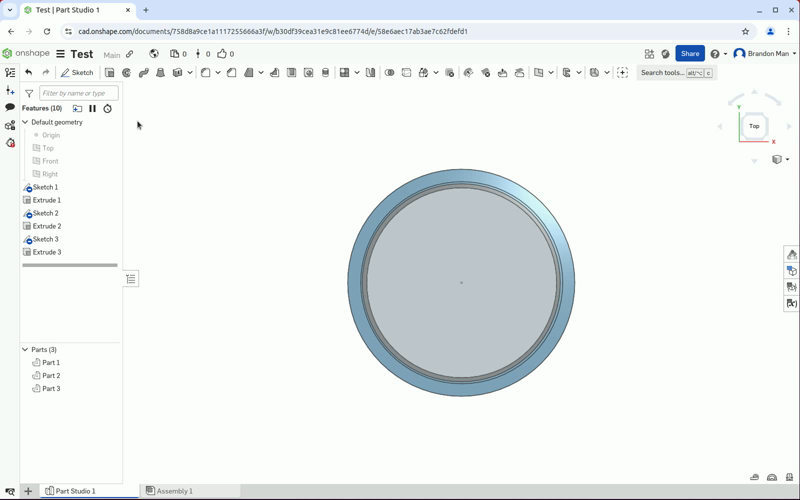
key(up, 3)
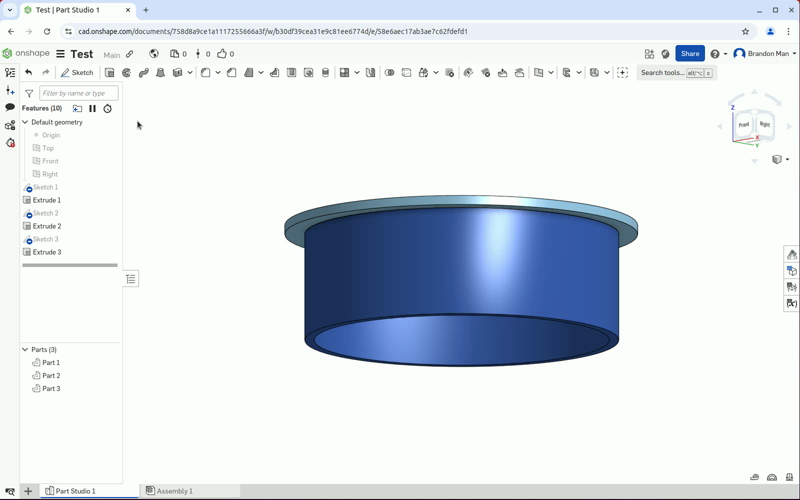
key(left, 3)
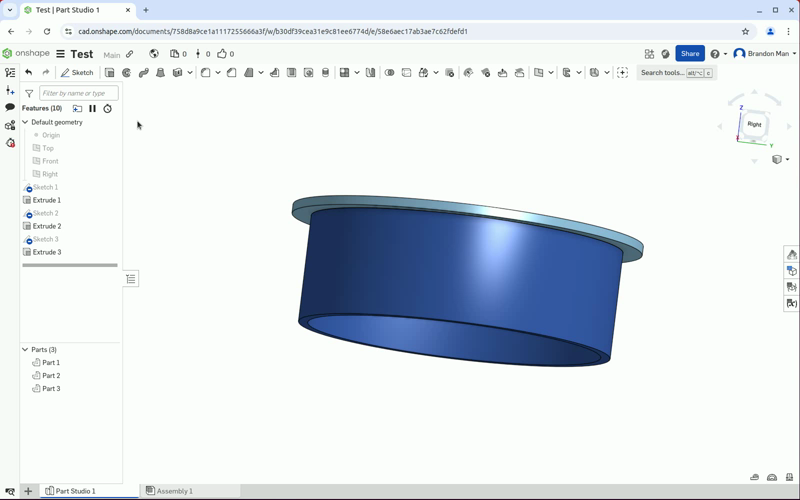
key(right, 3)
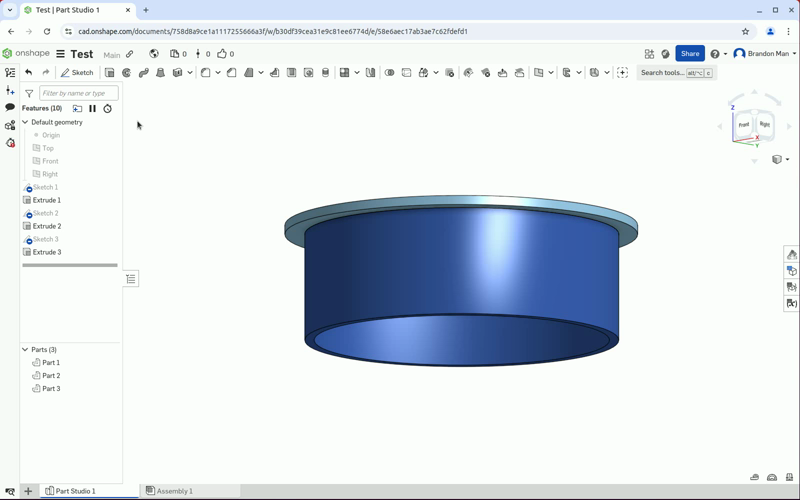
key(down, 3)
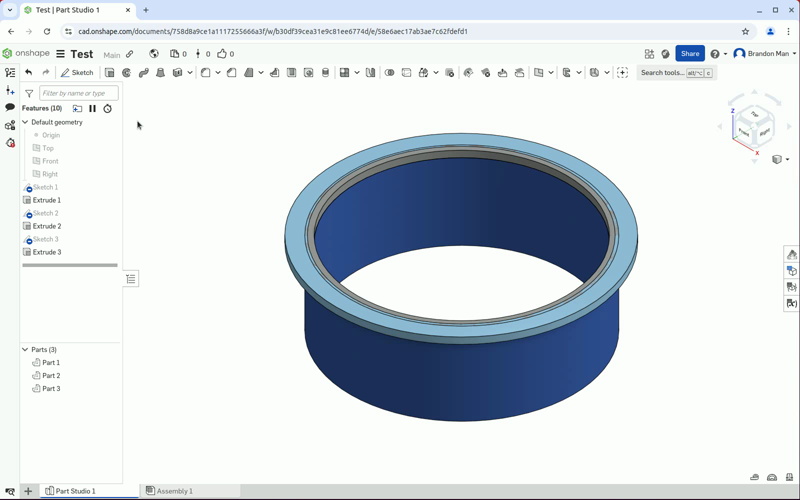
mouse_move(73, 189)
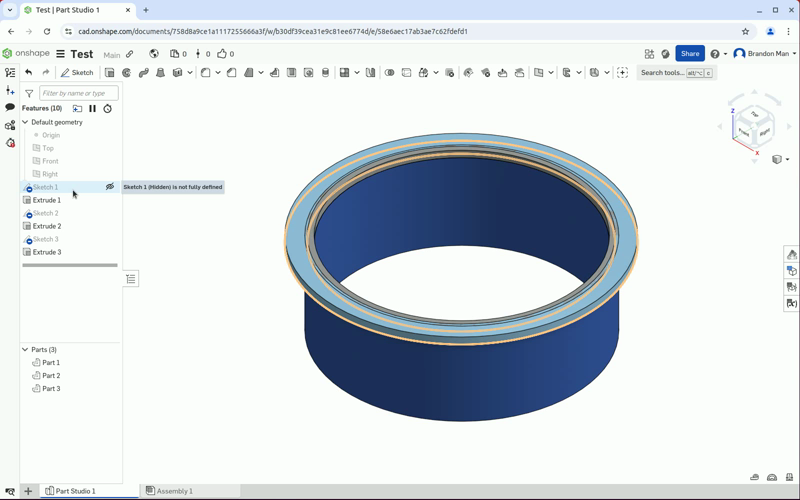
click(73, 189)